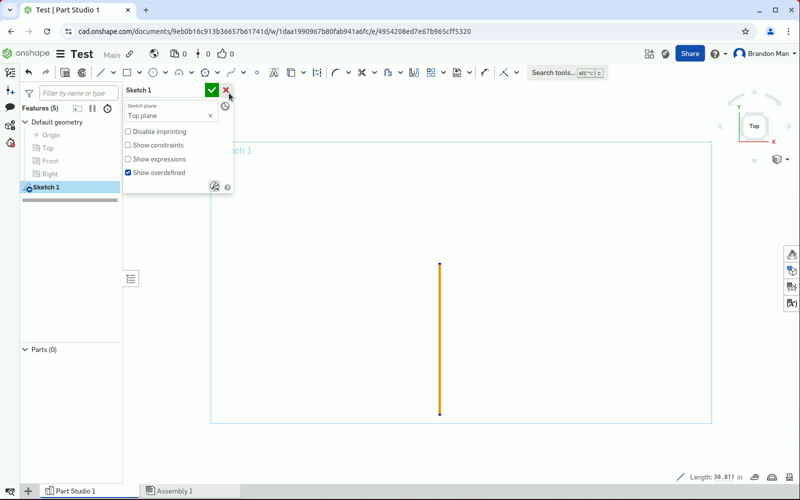
key(shift+h)
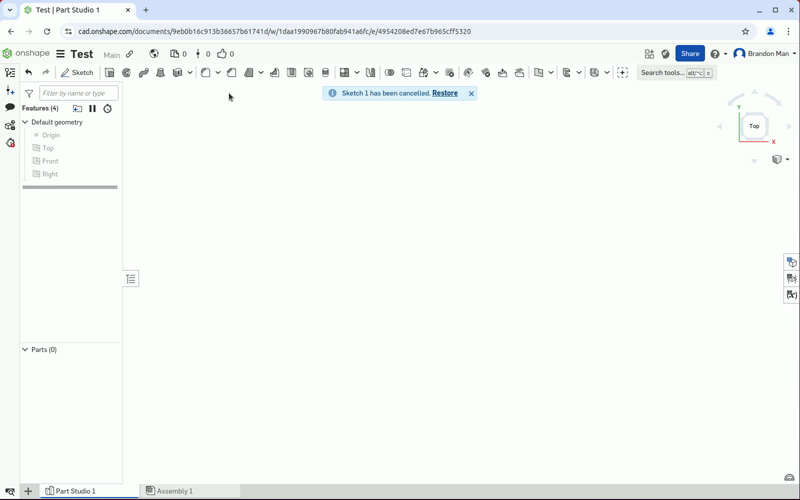
mouse_move(73, 352)
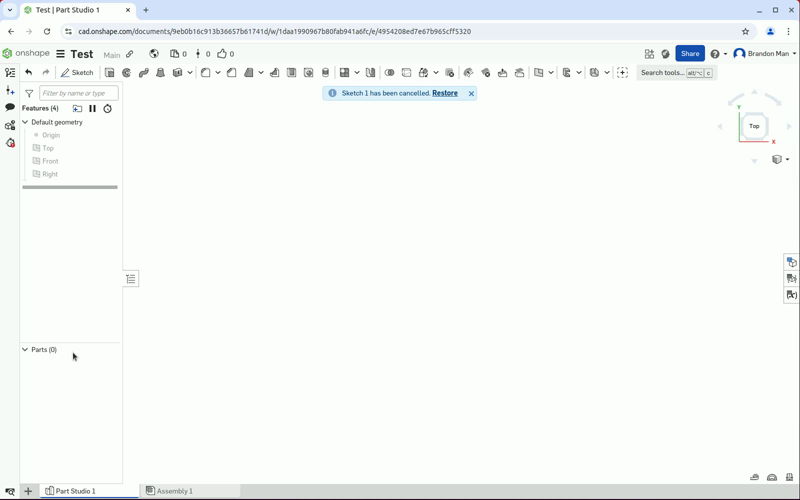
key(y)
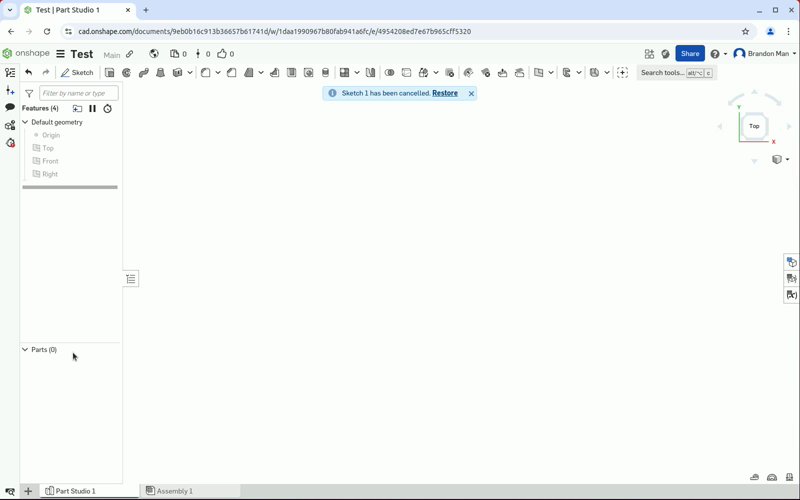
key(shift+p)
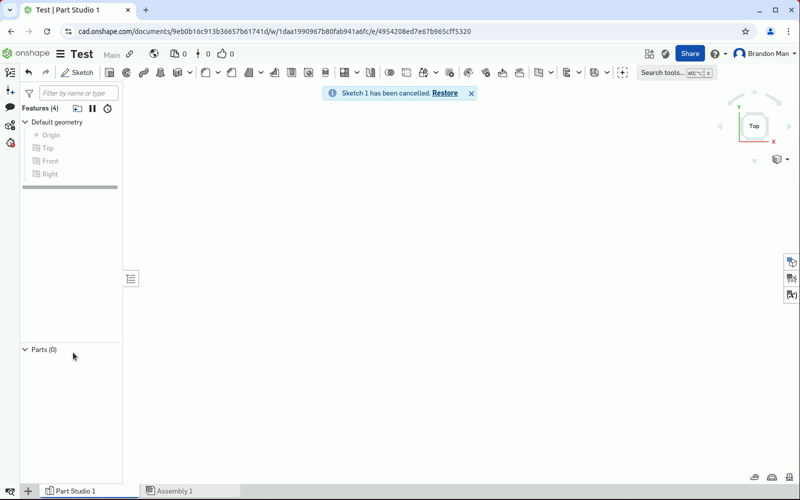
key(space)
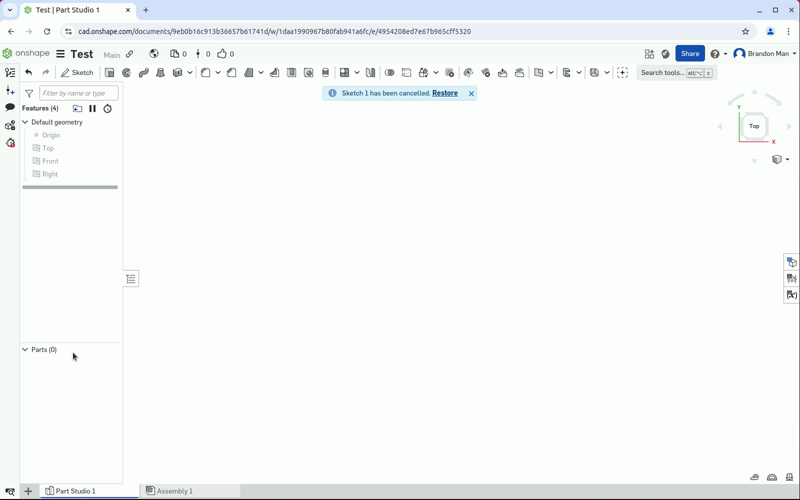
key_down(shift)
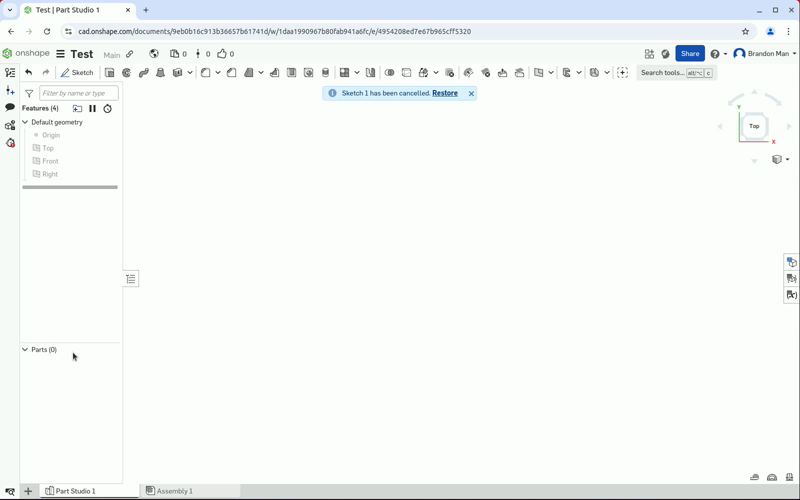
key(up)
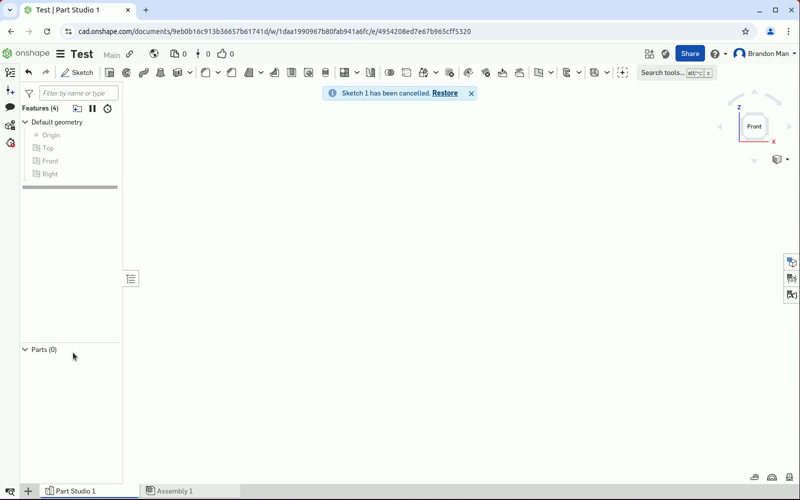
key_up(shift)
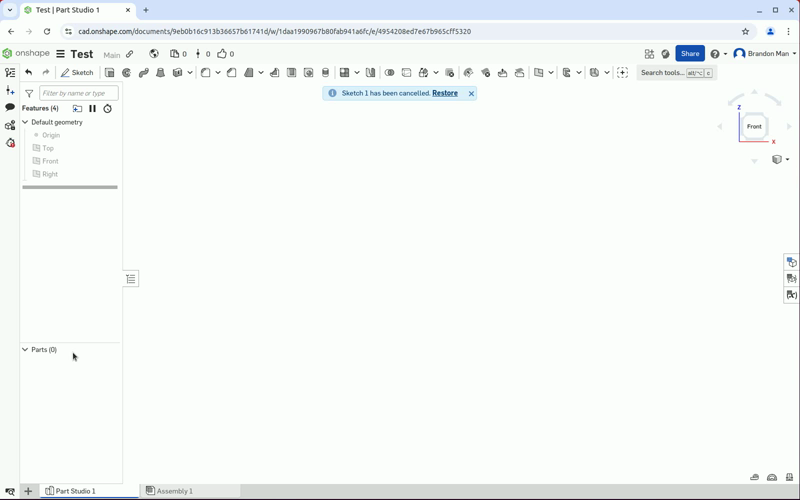
mouse_move(73, 352)
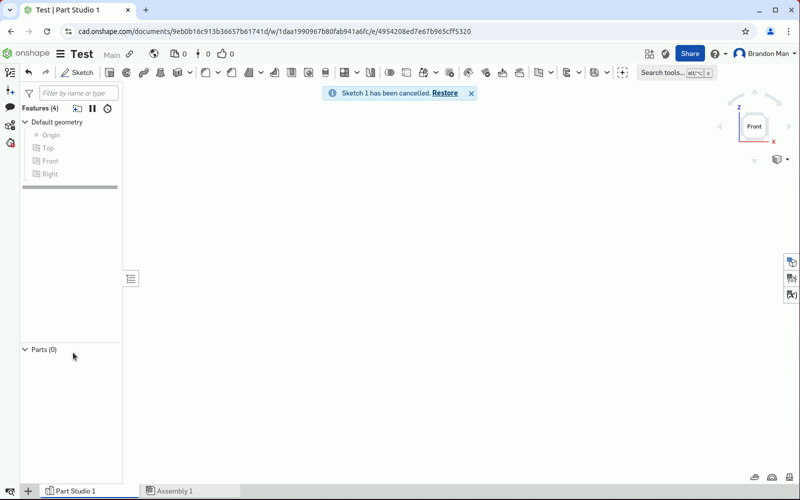
key(shift+y)
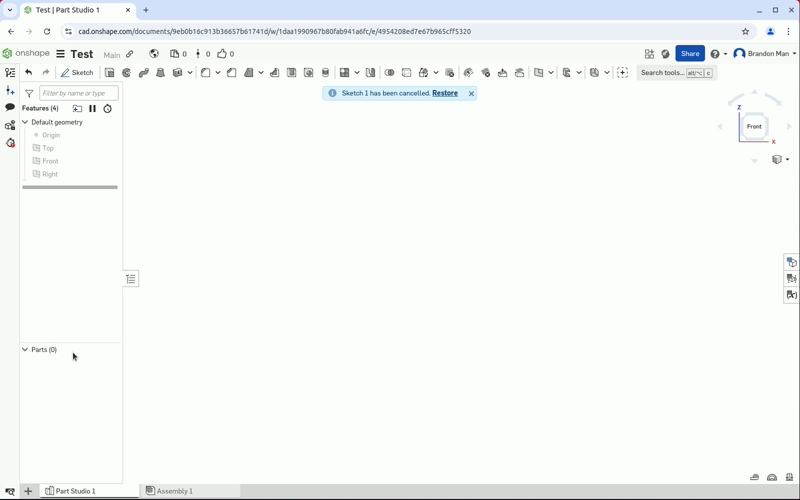
key(shift+s)
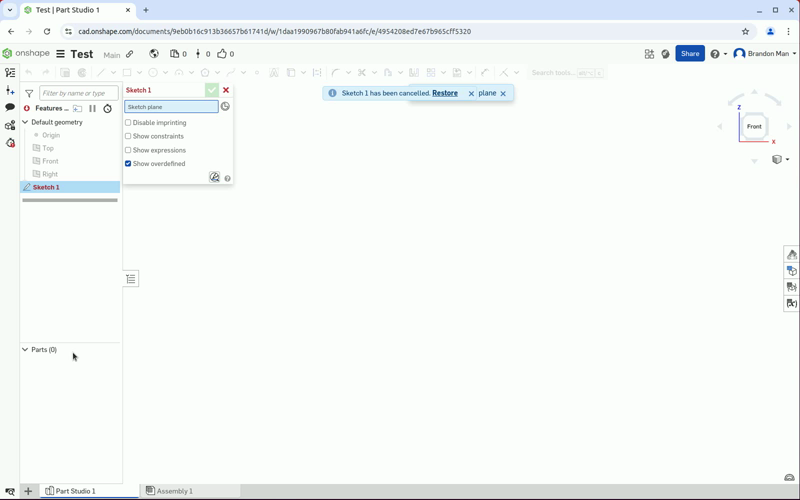
mouse_move(73, 163)
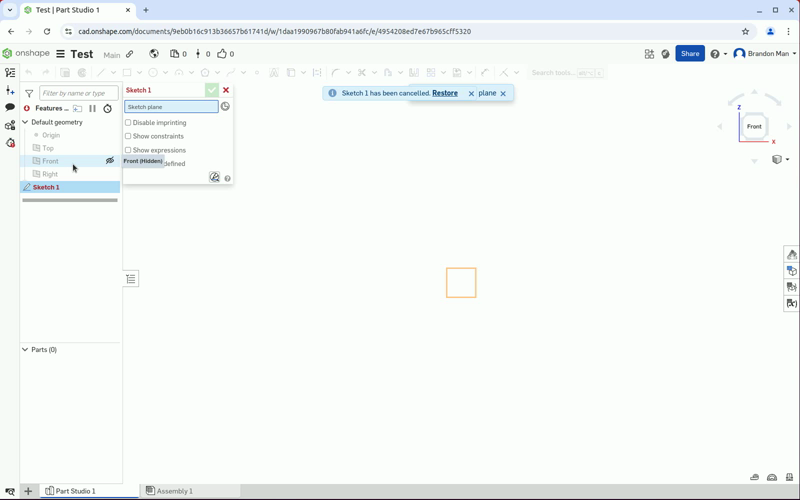
click(73, 163)
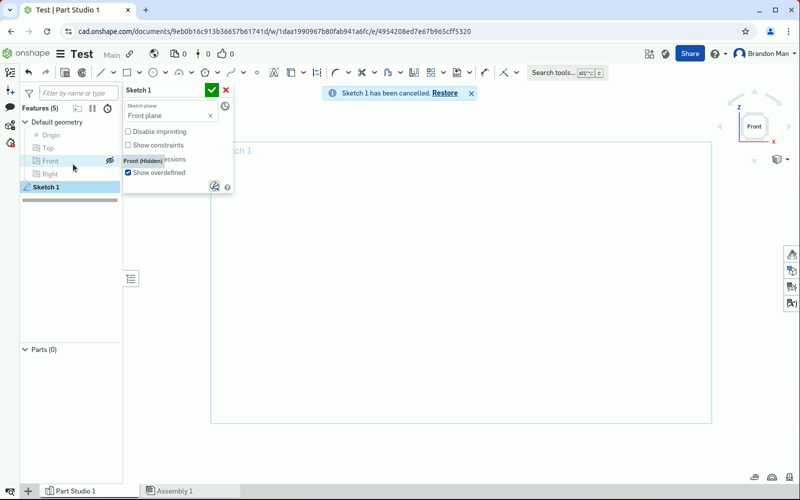
mouse_move(73, 352)
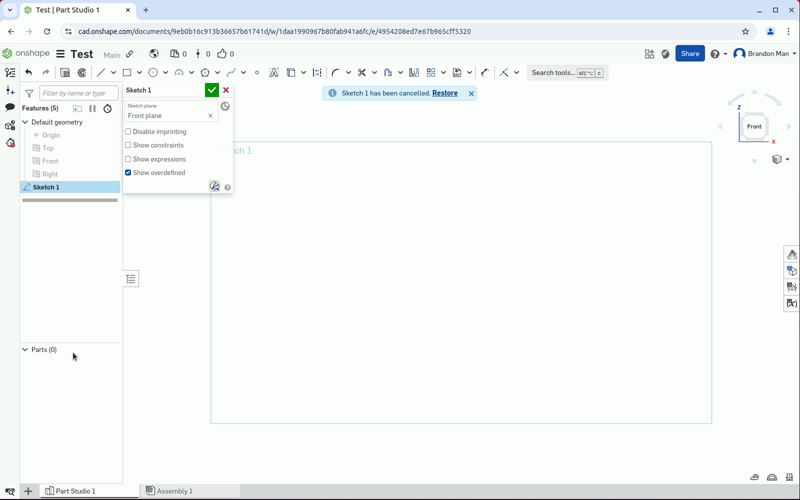
key(y)
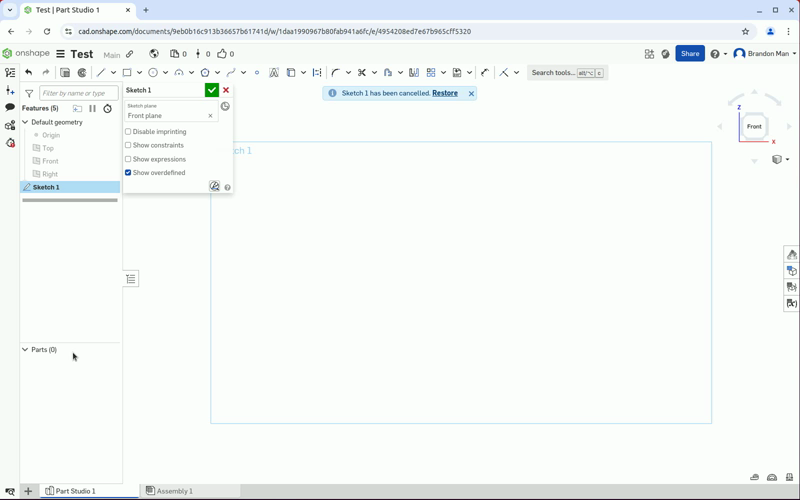
key(c)
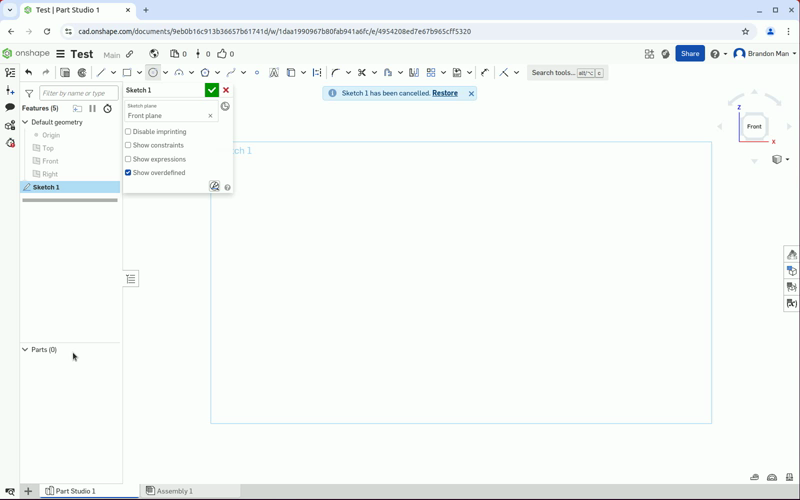
key_down(shift)
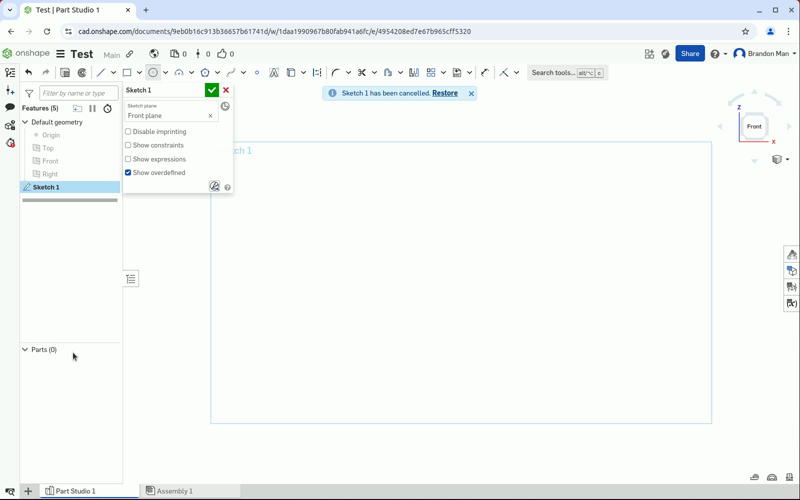
mouse_move(461, 282)
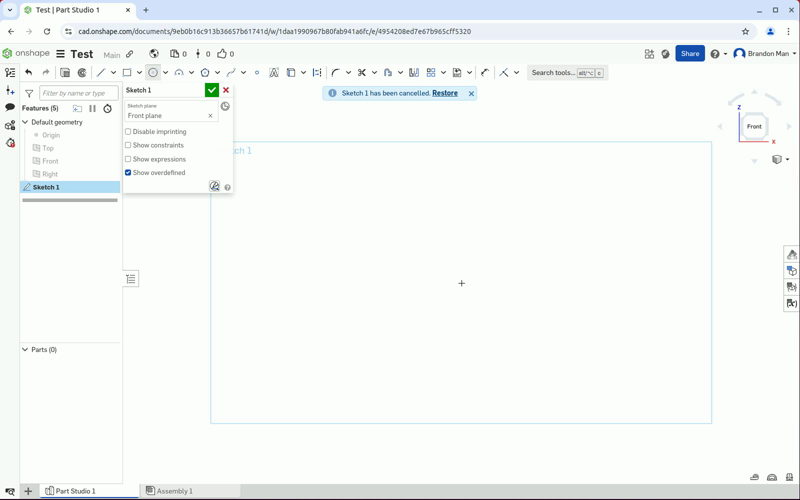
click(461, 282)
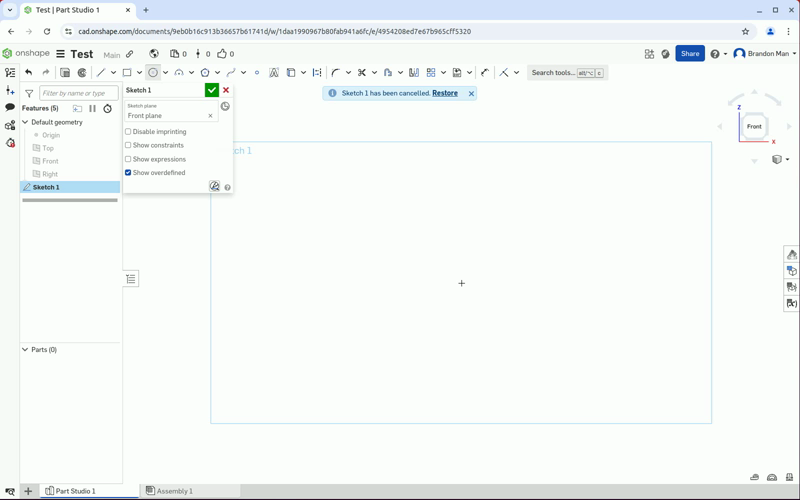
key_up(shift)
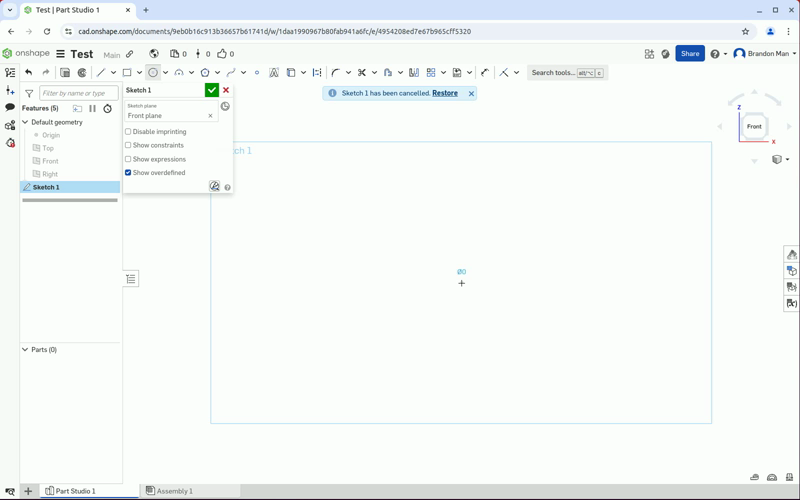
mouse_move(558, 282)
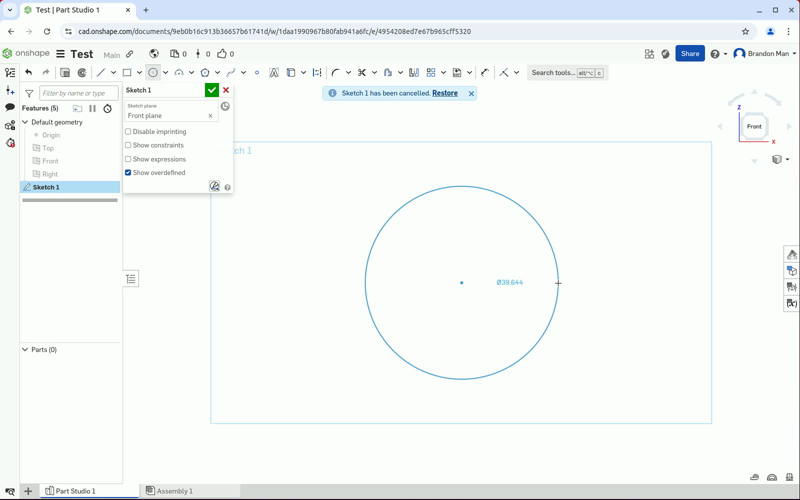
click(558, 282)
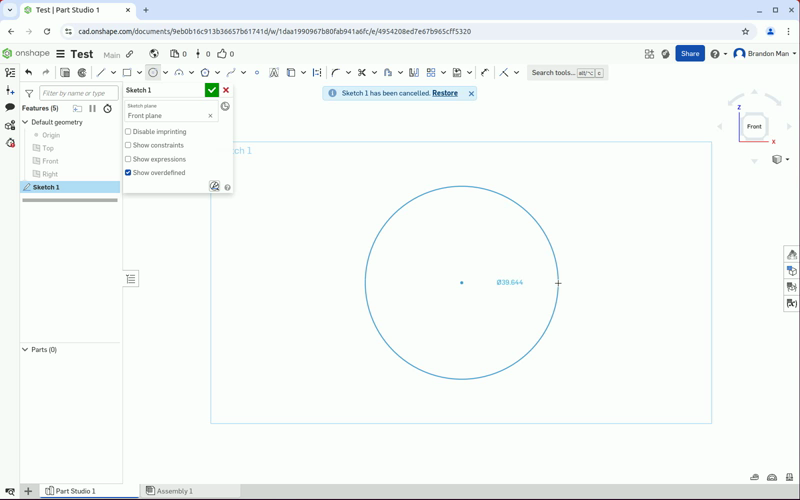
key(esc)
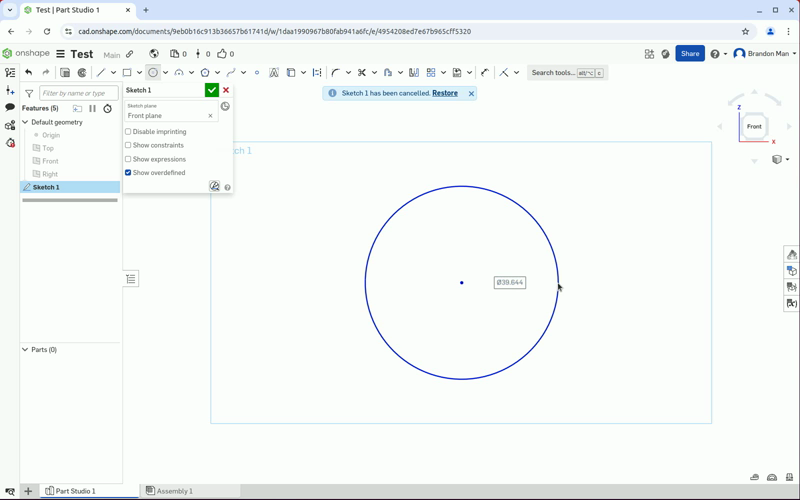
mouse_move(432, 306)
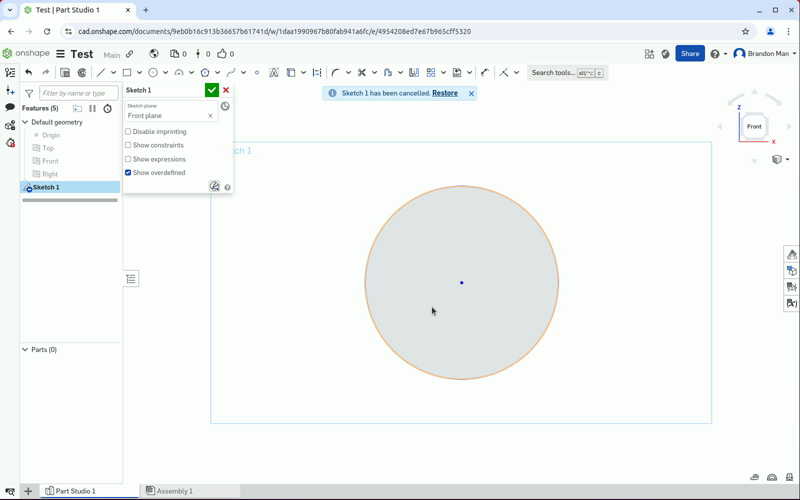
click(432, 306)
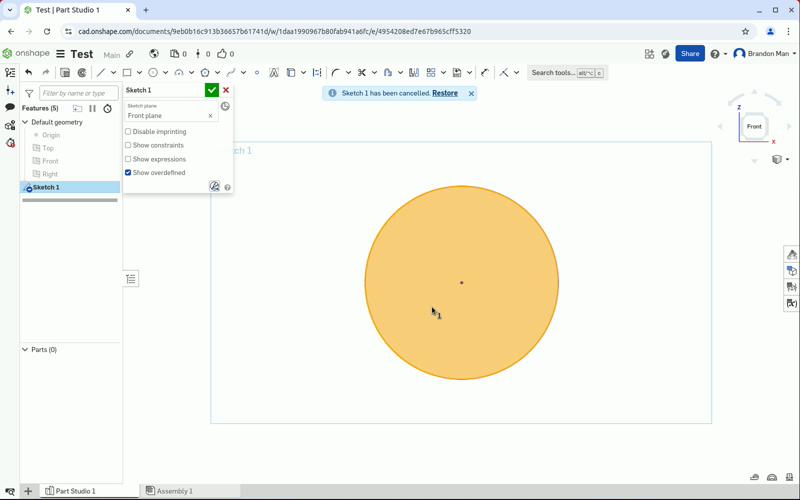
mouse_move(73, 352)
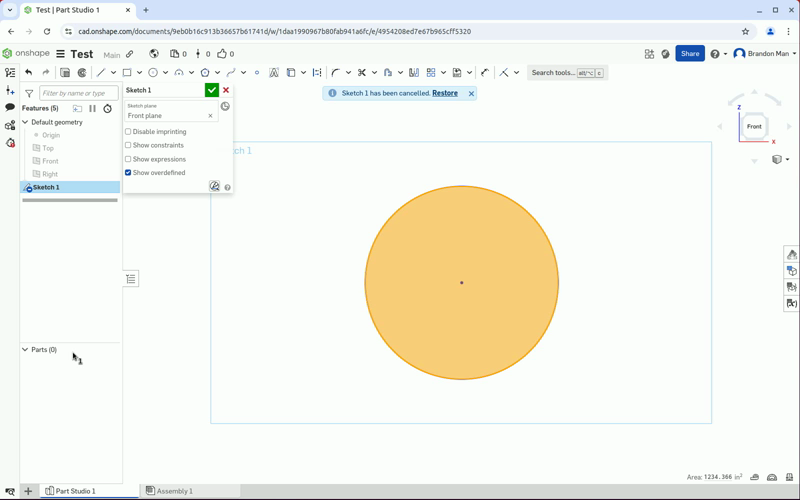
key(shift+y)
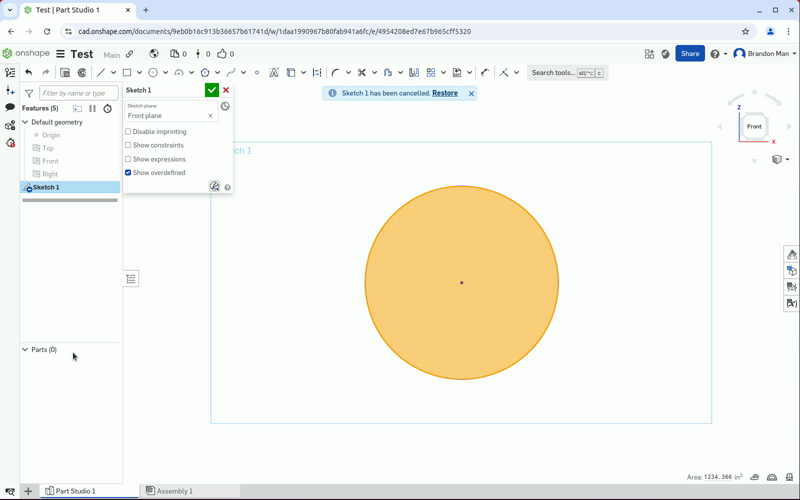
key(shift+e)
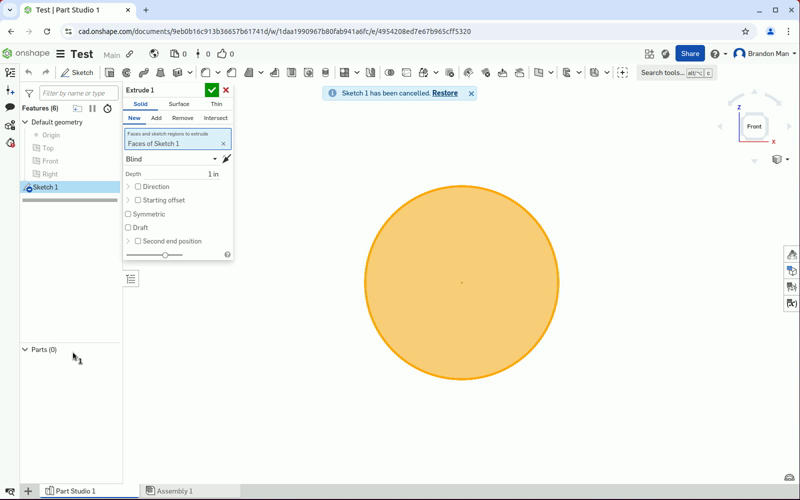
mouse_move(143, 106)
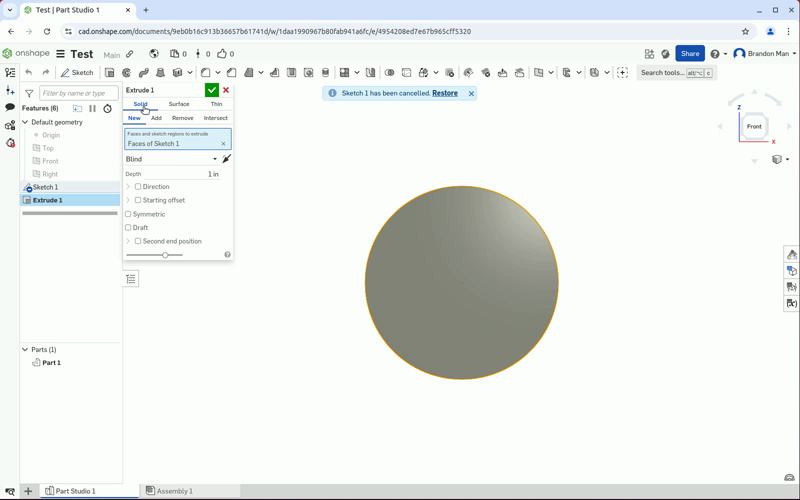
click(143, 106)
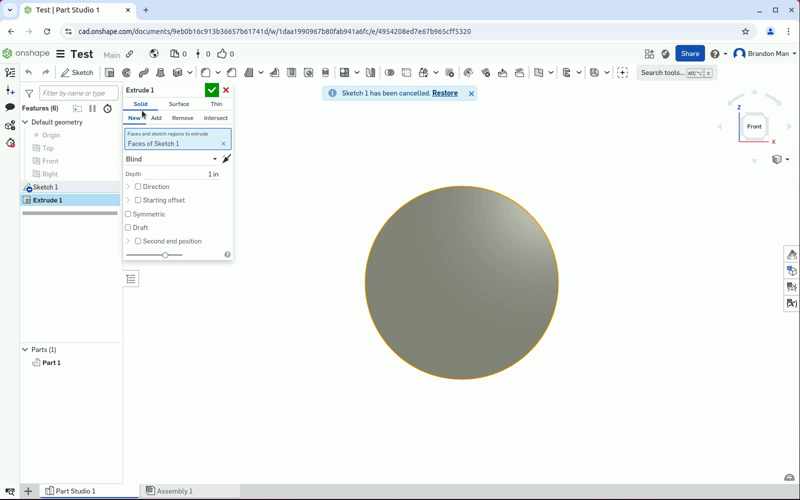
mouse_move(137, 120)
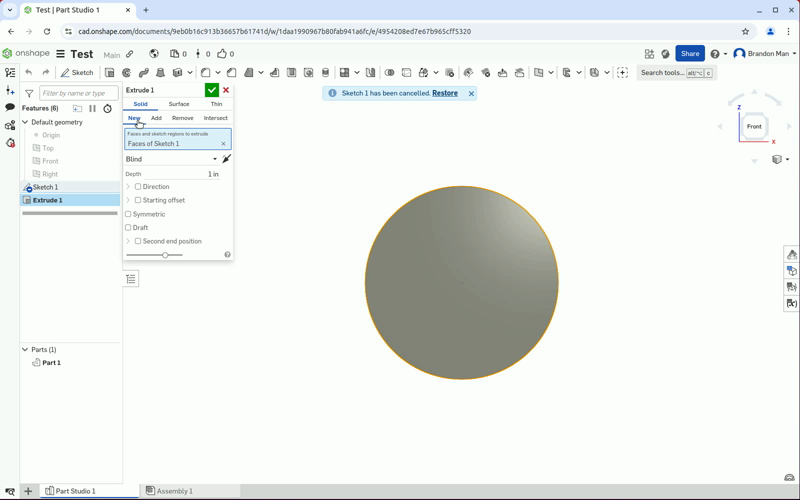
click(137, 120)
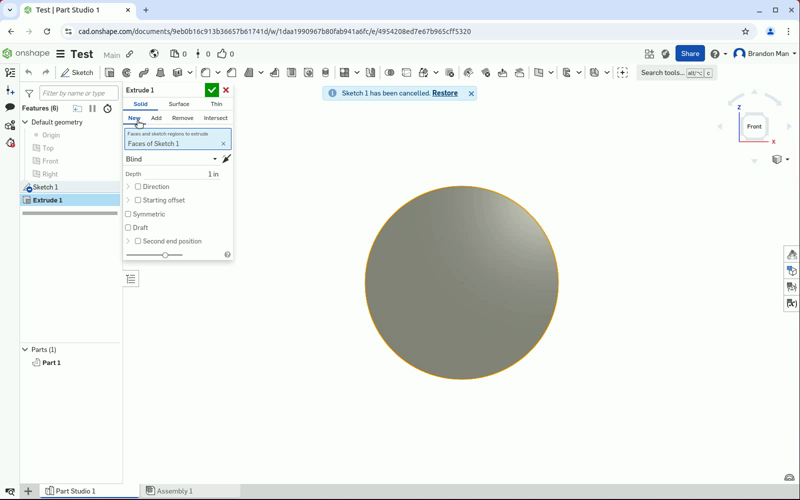
key(tab, 4)
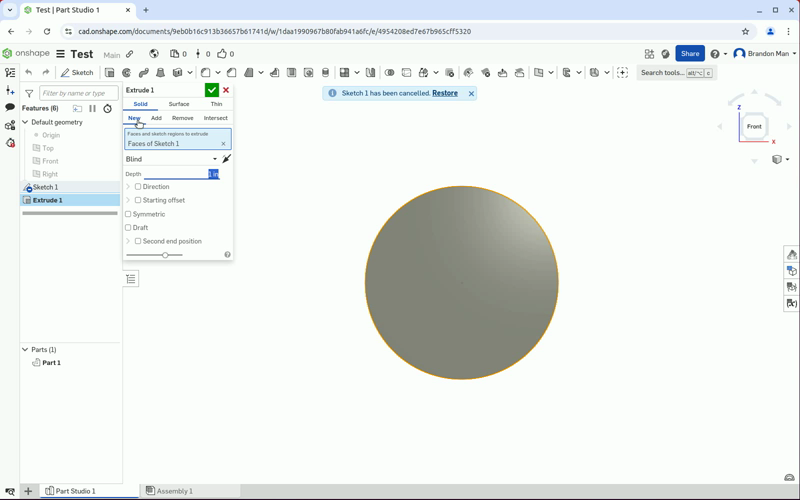
text(23.108)
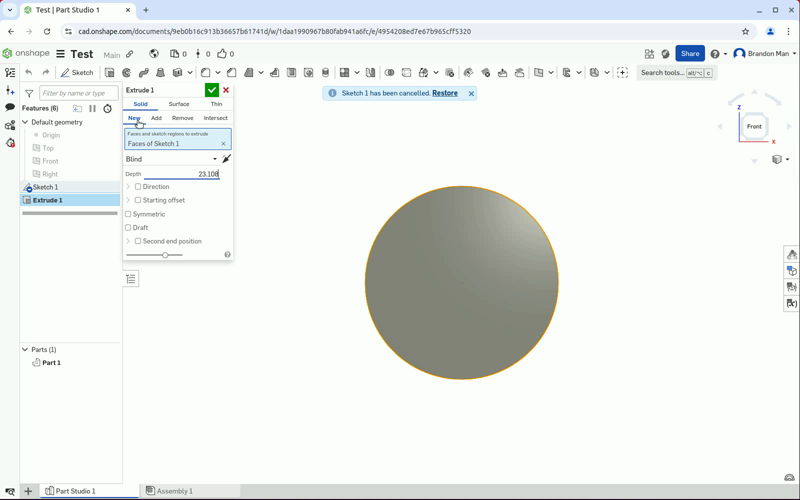
key(enter)
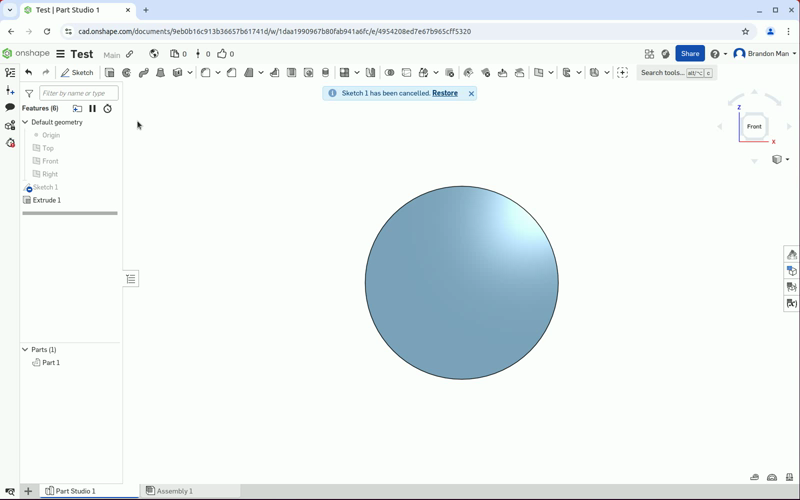
key(shift+h)
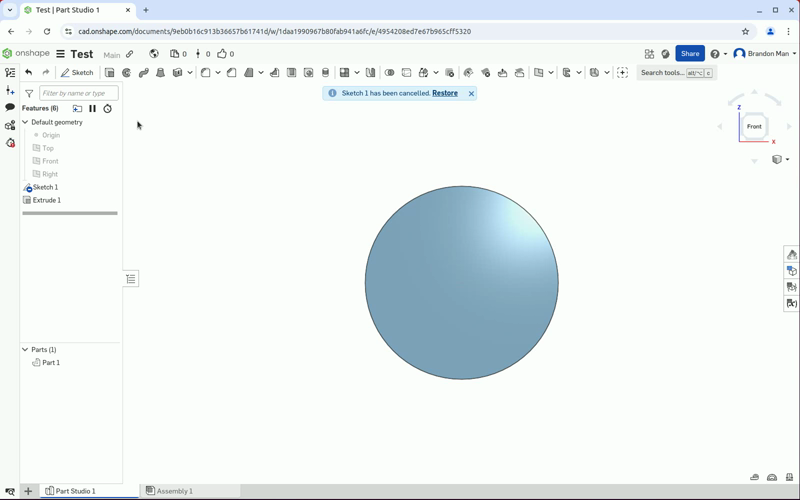
key(shift+h)
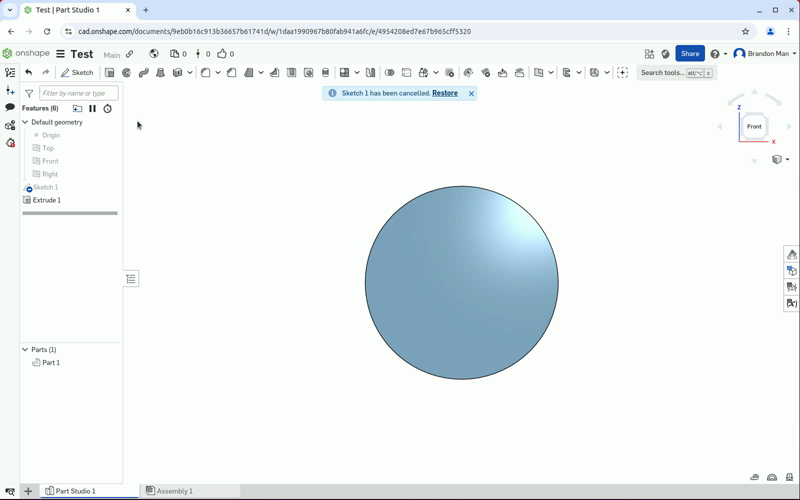
mouse_move(73, 189)
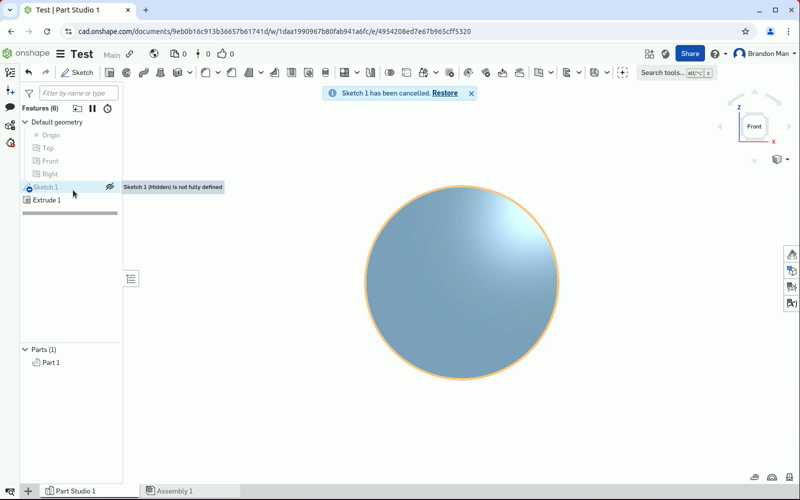
click(73, 189)
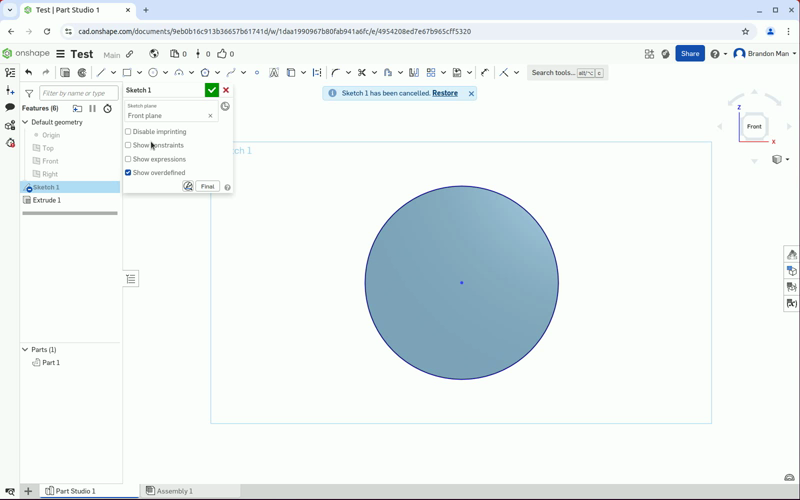
mouse_move(229, 92)
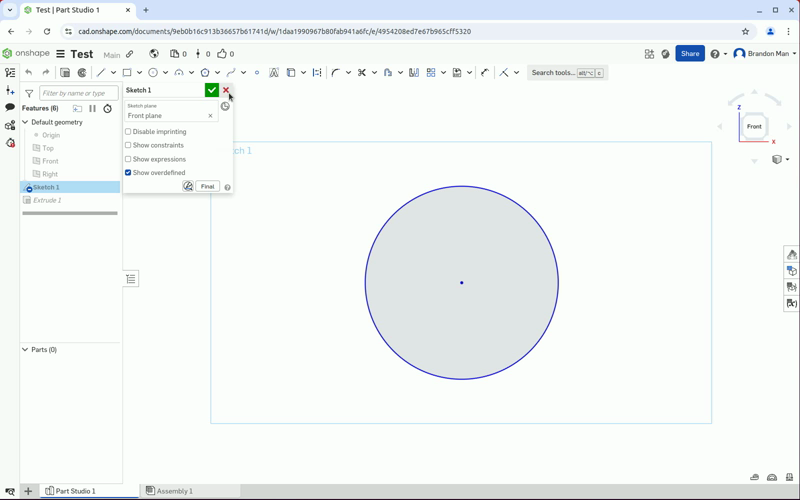
click(229, 92)
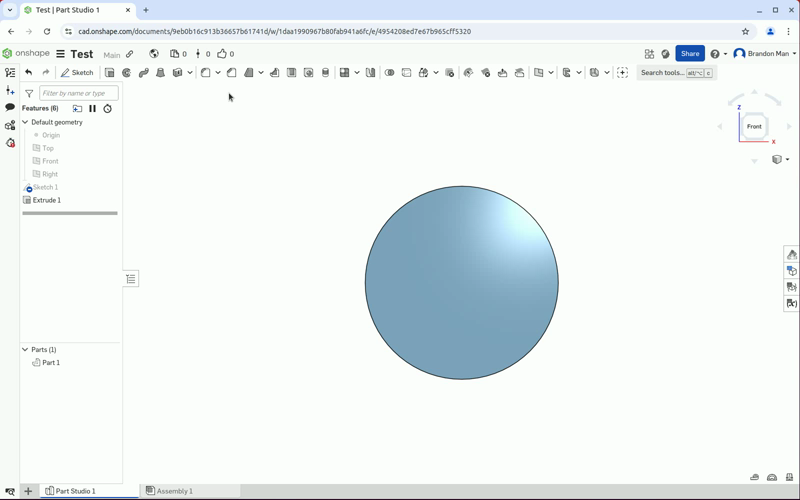
mouse_move(541, 75)
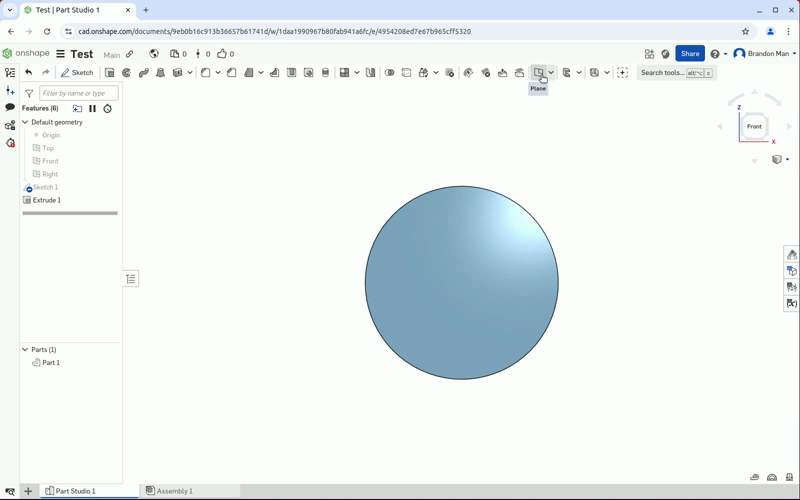
click(541, 75)
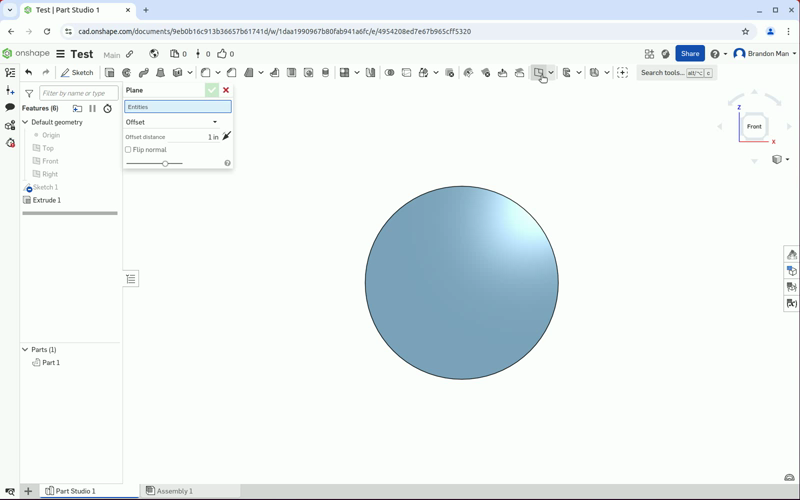
mouse_move(73, 163)
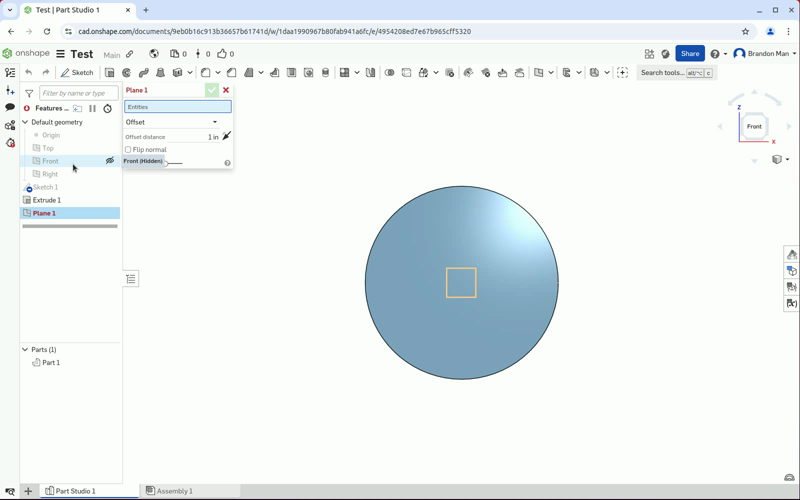
click(73, 163)
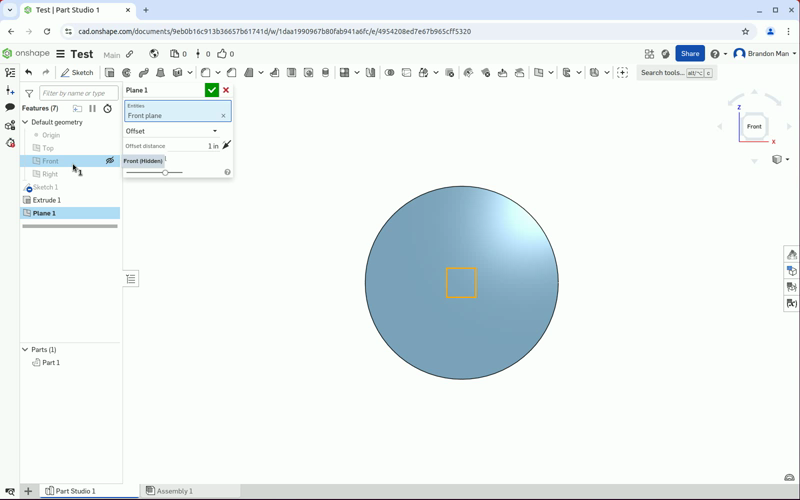
key(tab, 2)
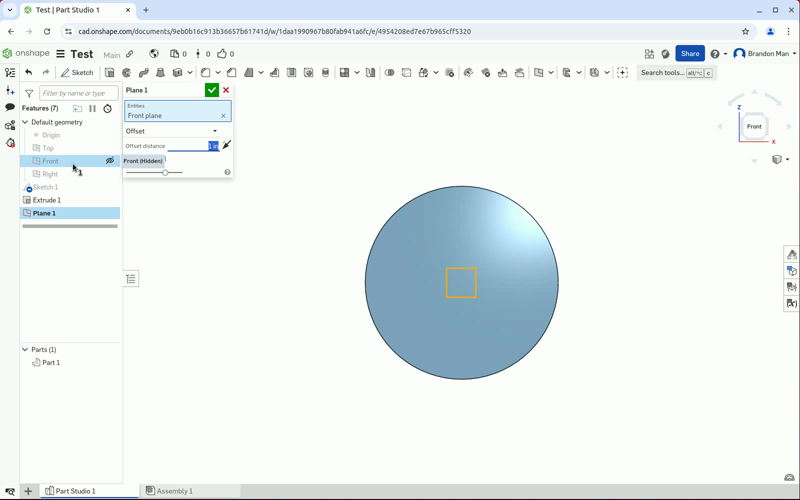
text(23.108)
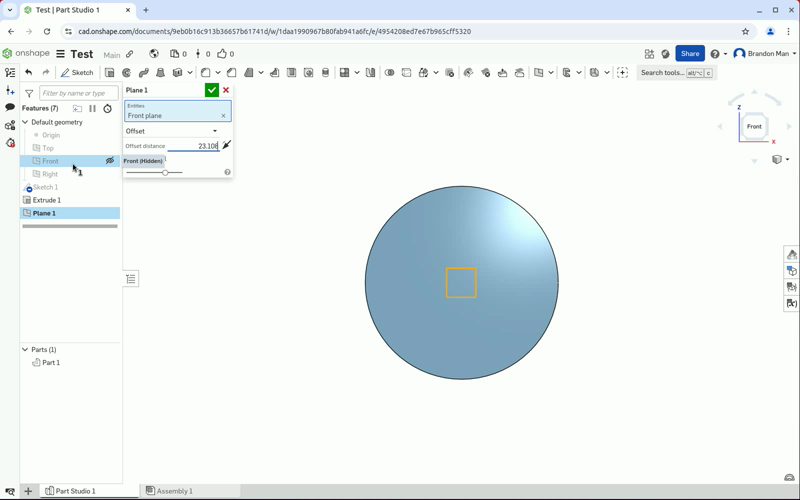
key(enter, 2)
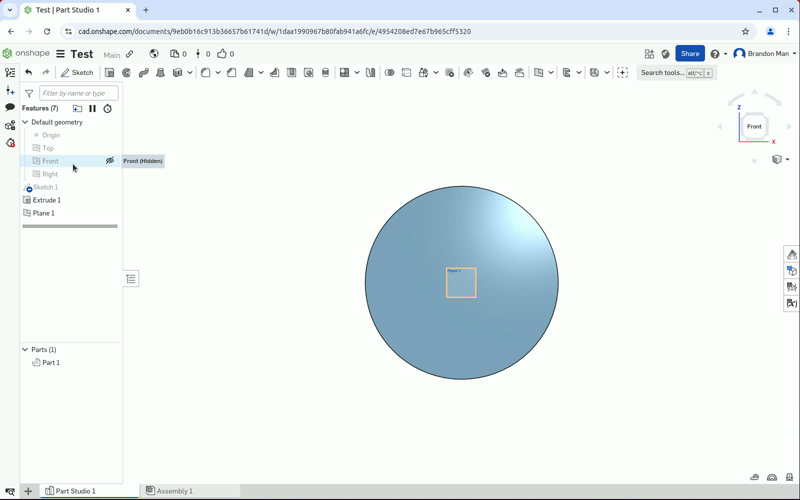
key(shift+s)
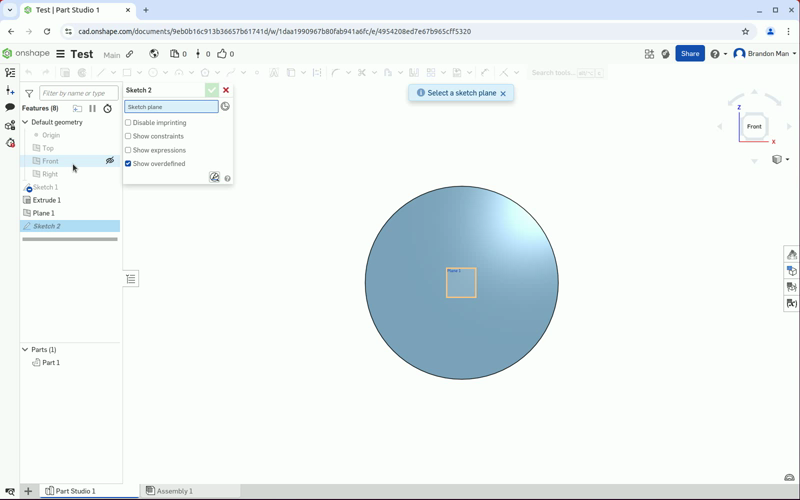
mouse_move(73, 215)
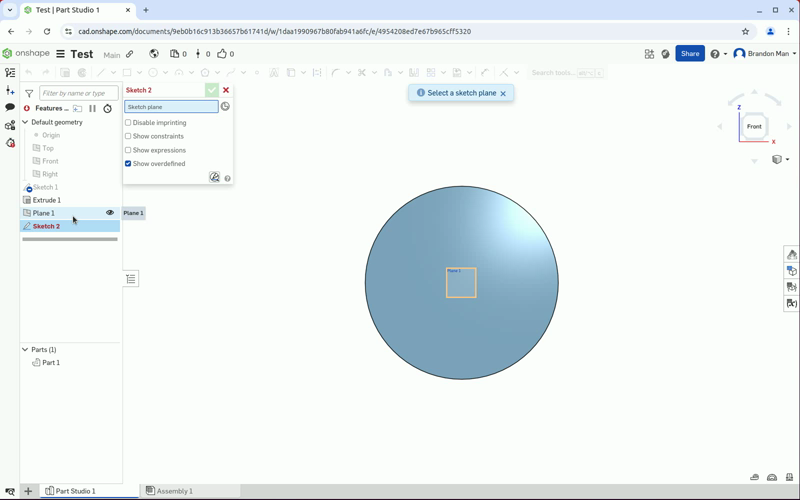
click(73, 215)
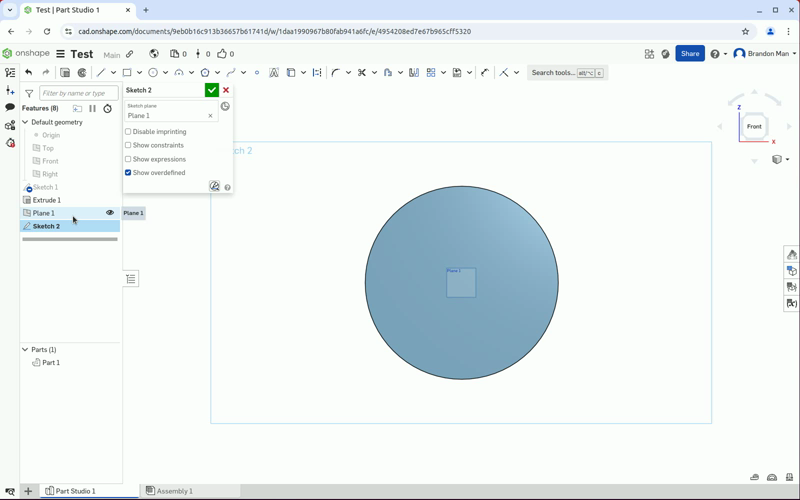
mouse_move(73, 352)
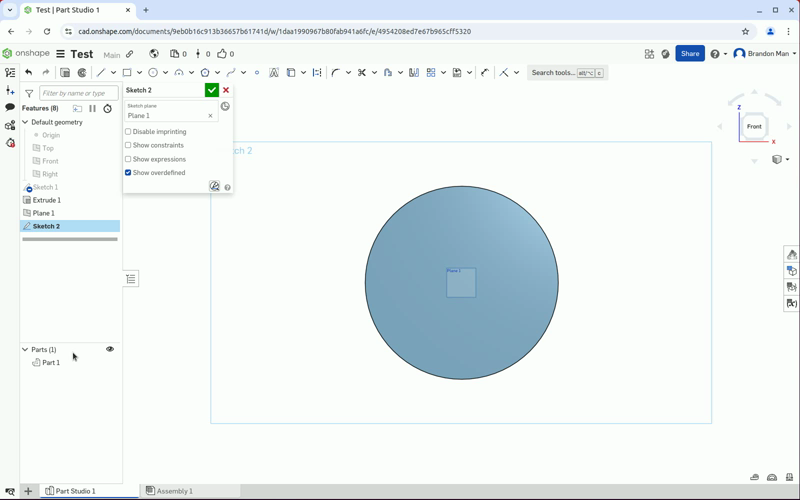
key(y)
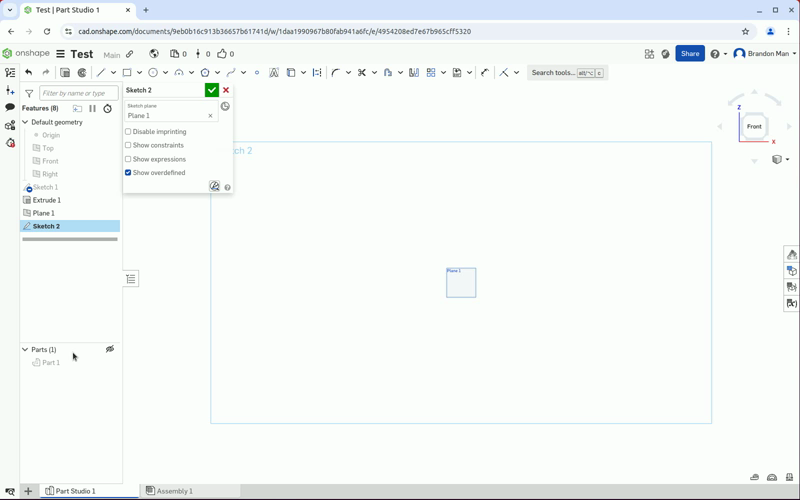
key(c)
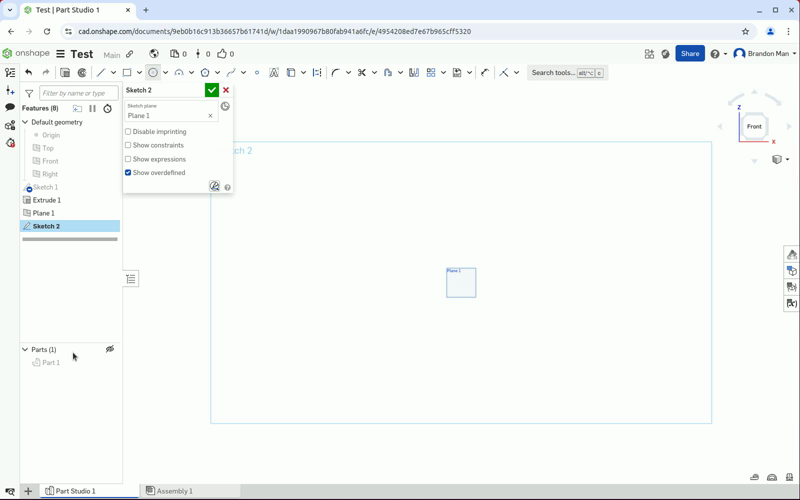
key_down(shift)
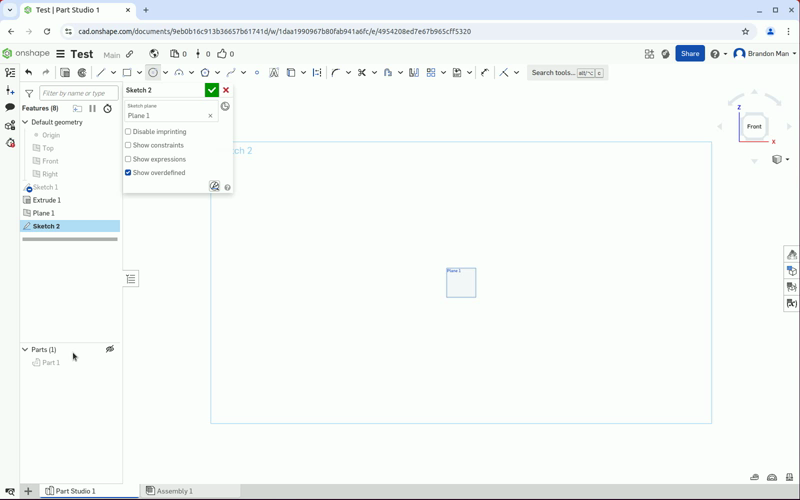
mouse_move(461, 282)
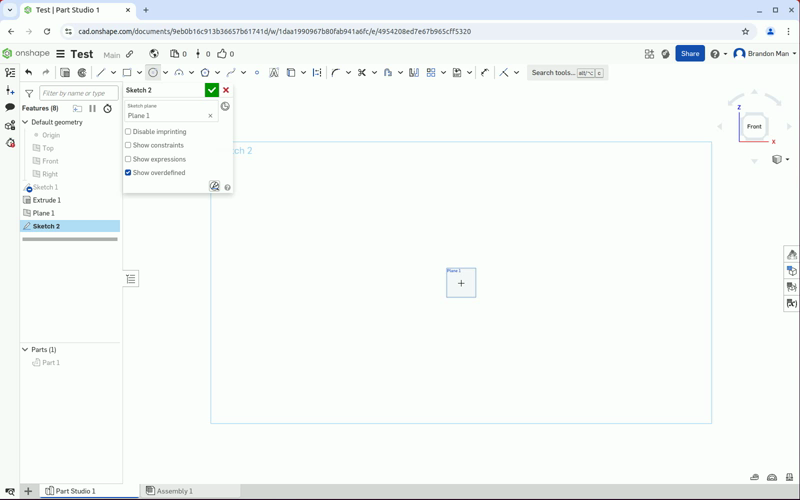
click(461, 282)
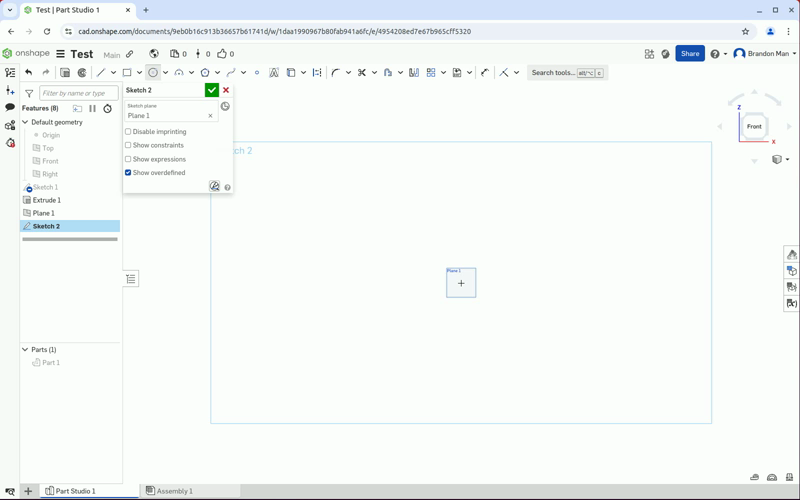
key_up(shift)
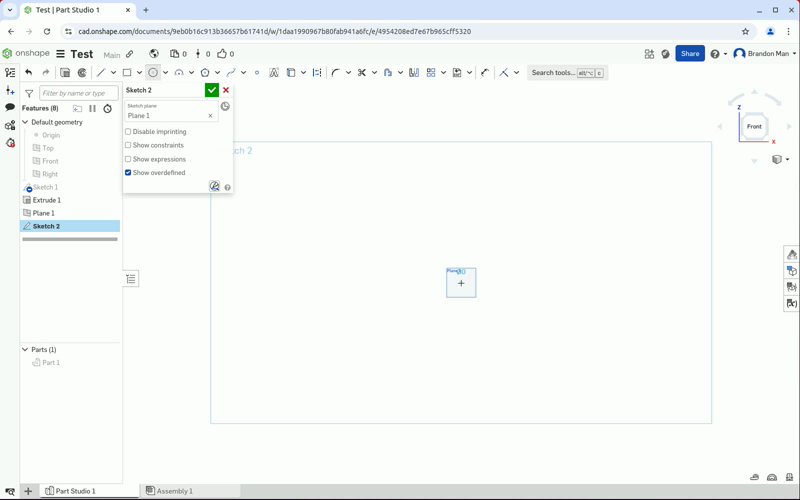
mouse_move(481, 282)
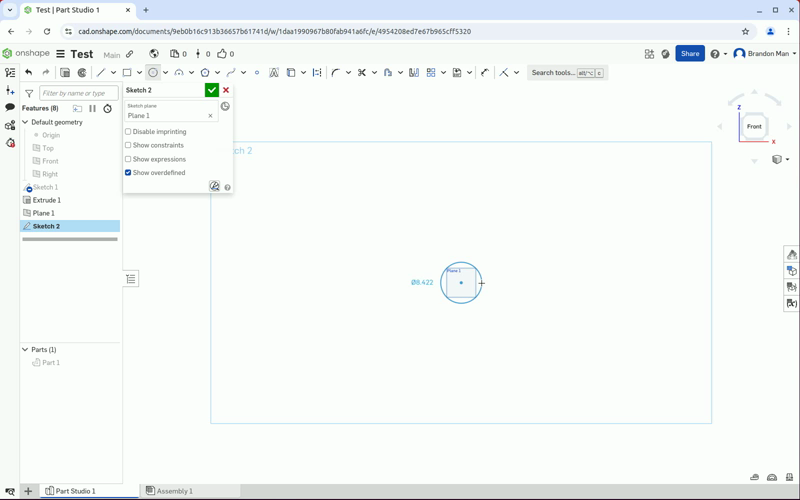
click(481, 282)
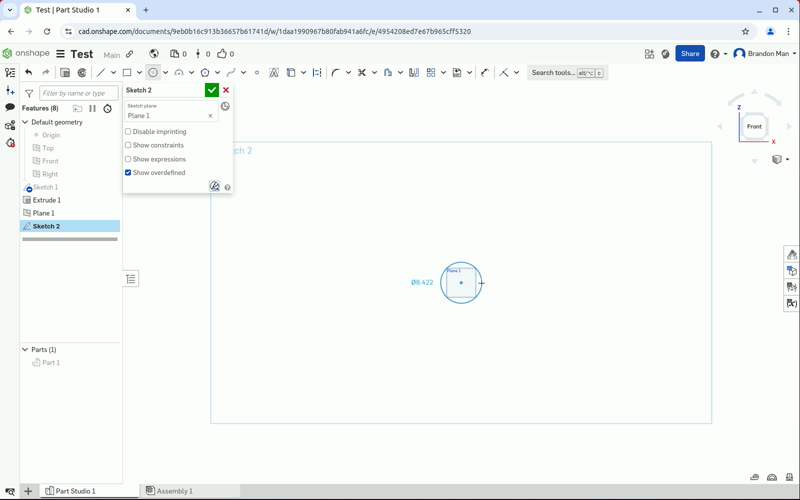
key(esc)
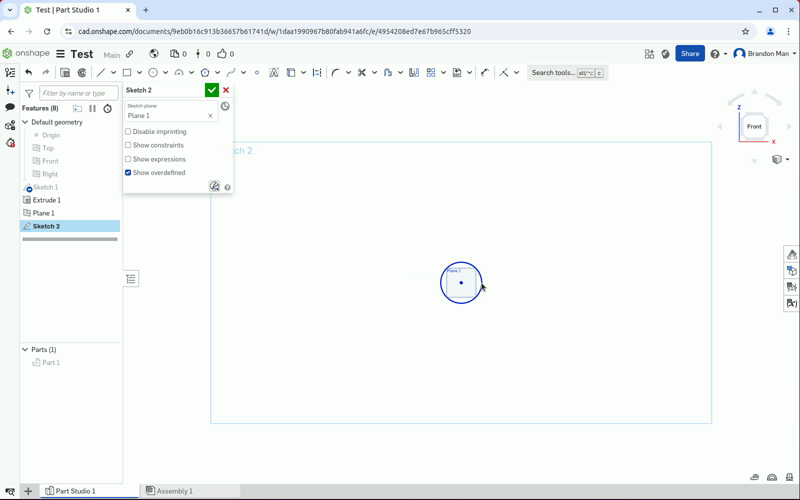
mouse_move(460, 301)
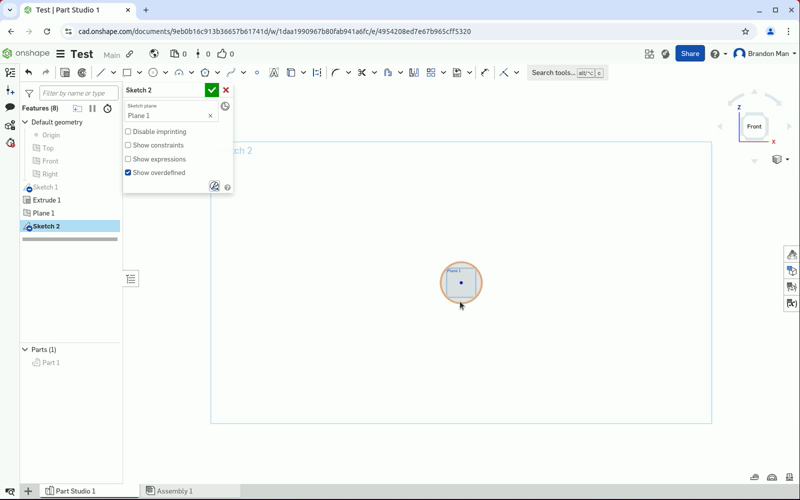
scroll(6)
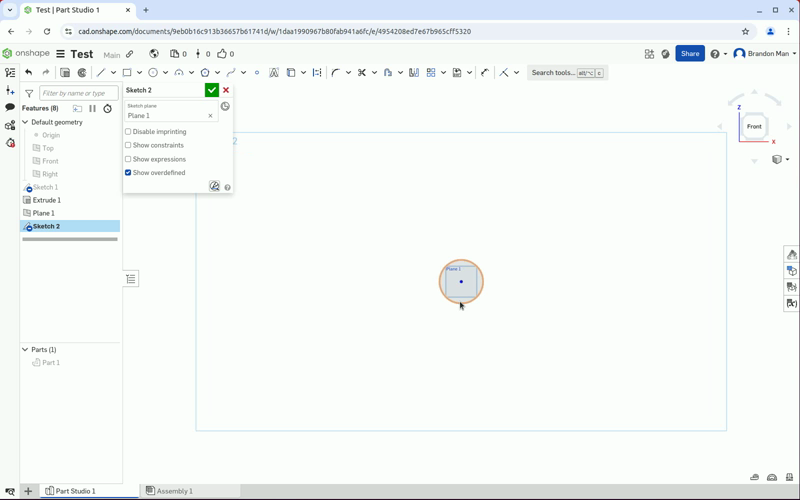
scroll(6)
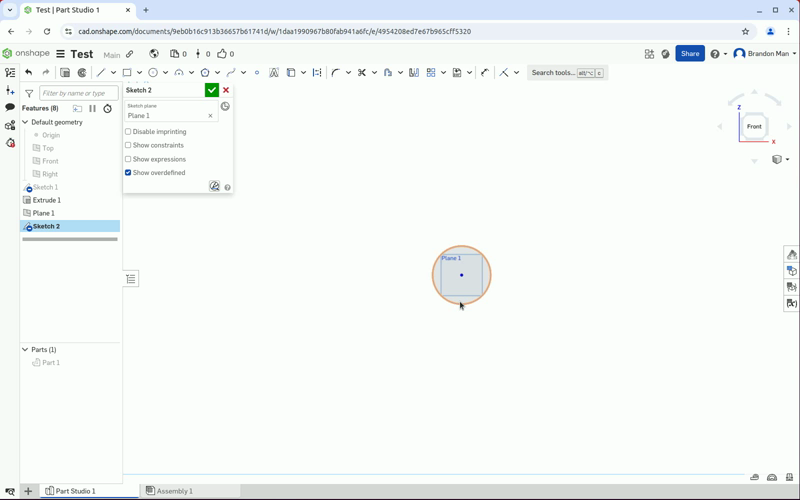
scroll(6)
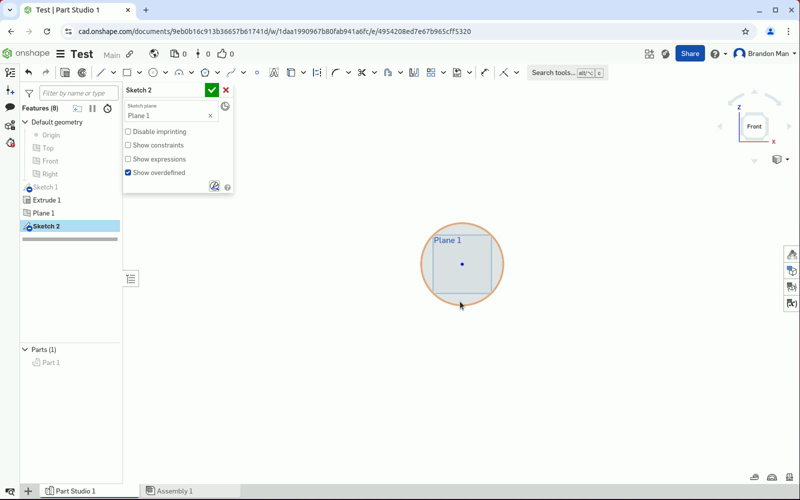
scroll(6)
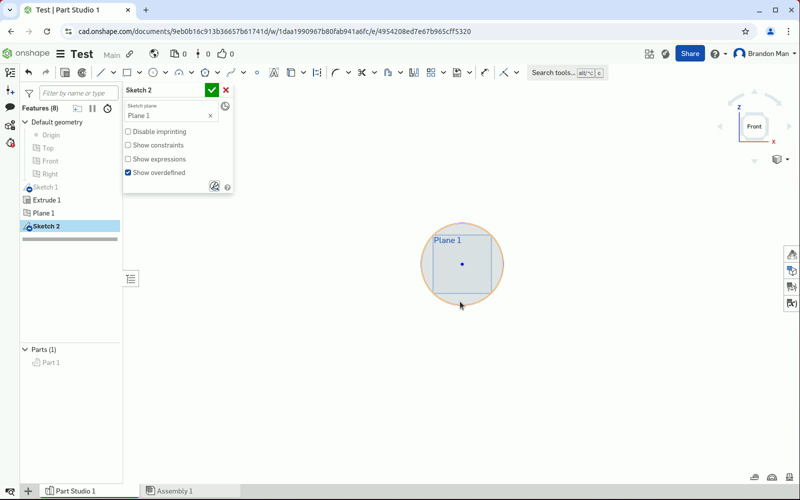
scroll(6)
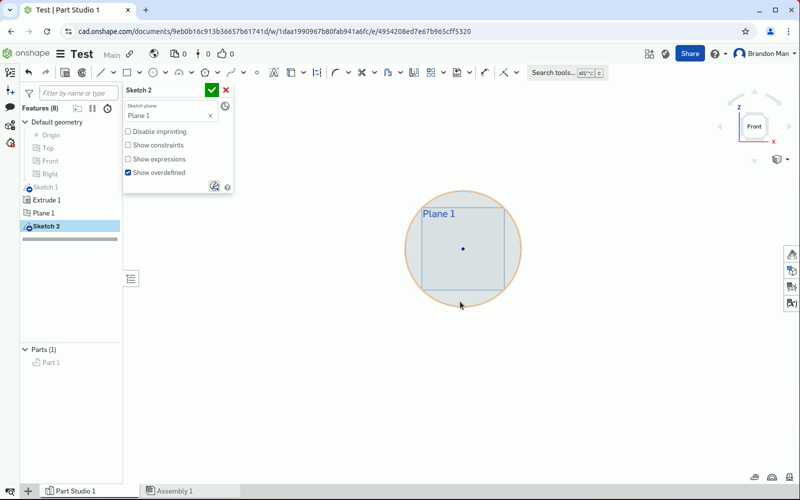
scroll(6)
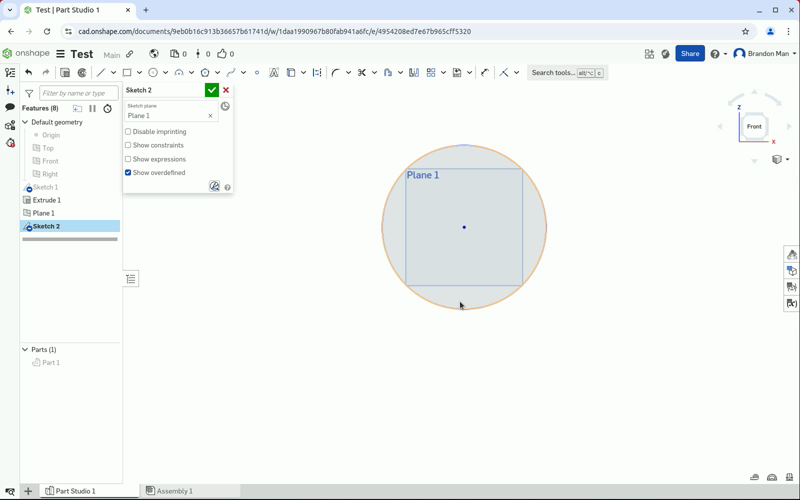
scroll(6)
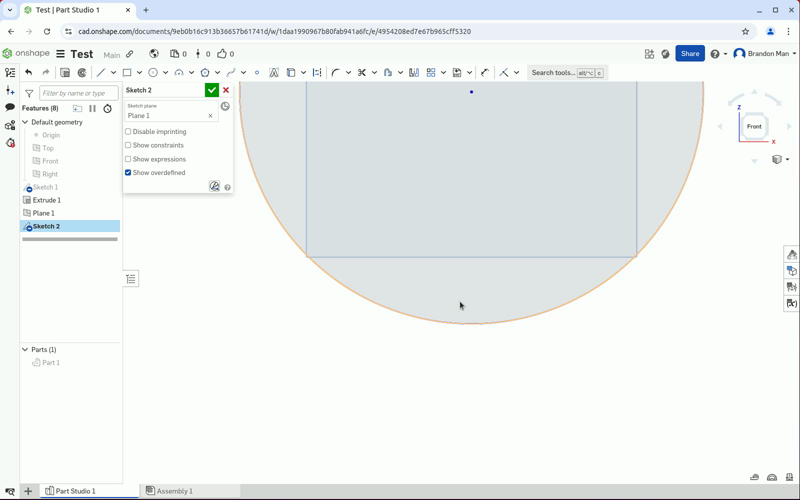
click(460, 301)
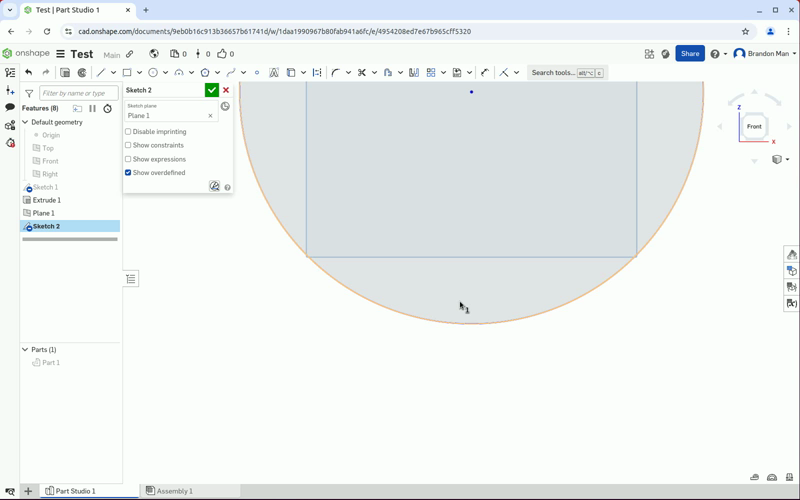
scroll(-6)
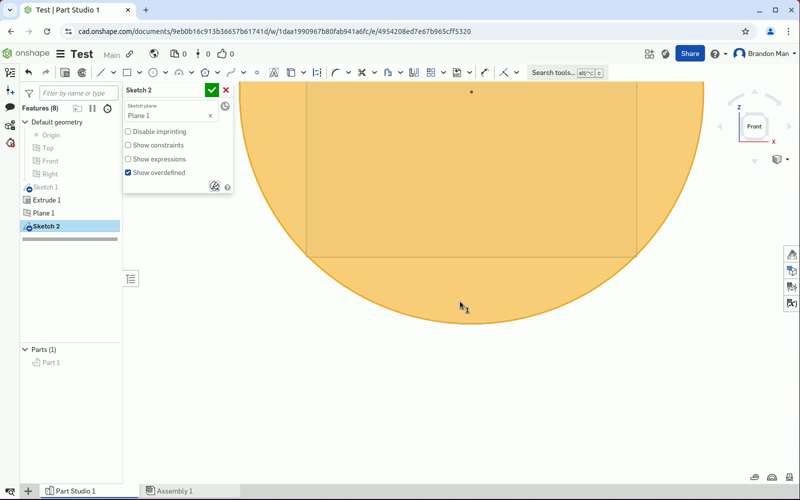
scroll(-6)
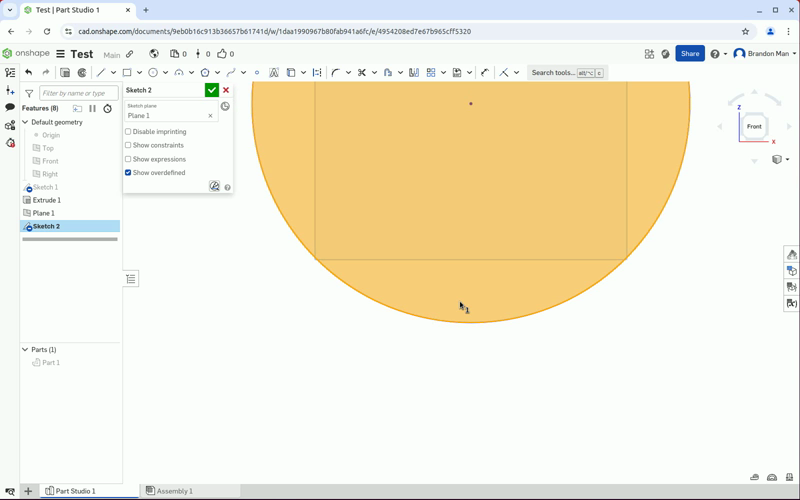
scroll(-6)
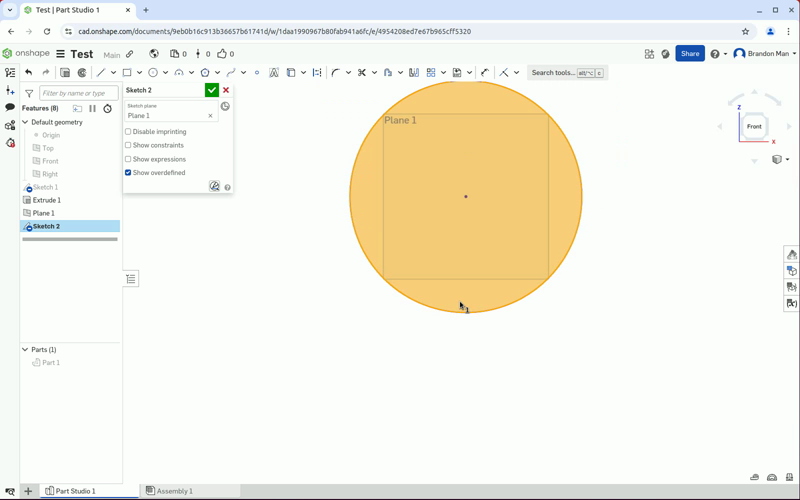
scroll(-6)
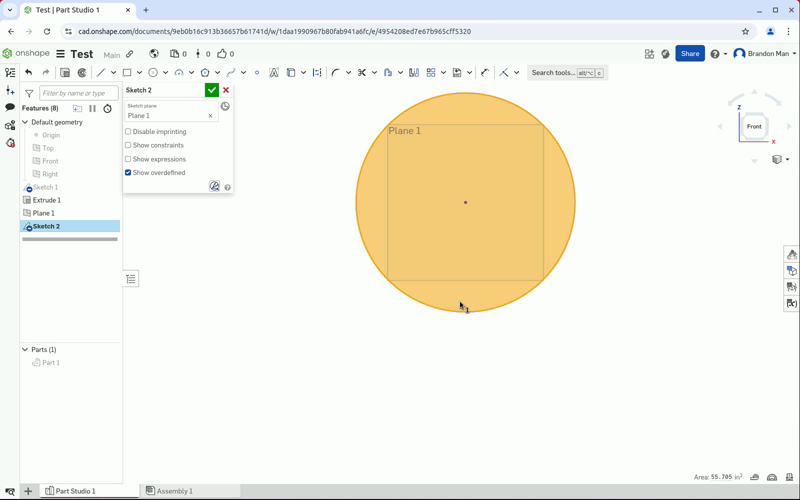
scroll(-6)
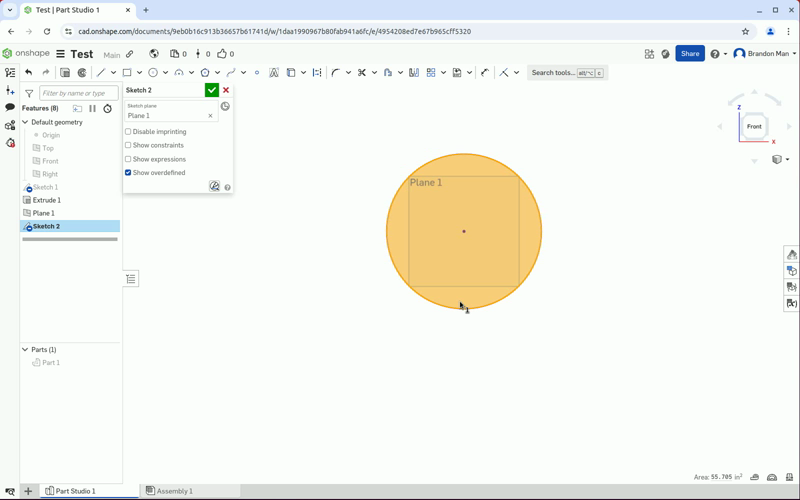
scroll(-6)
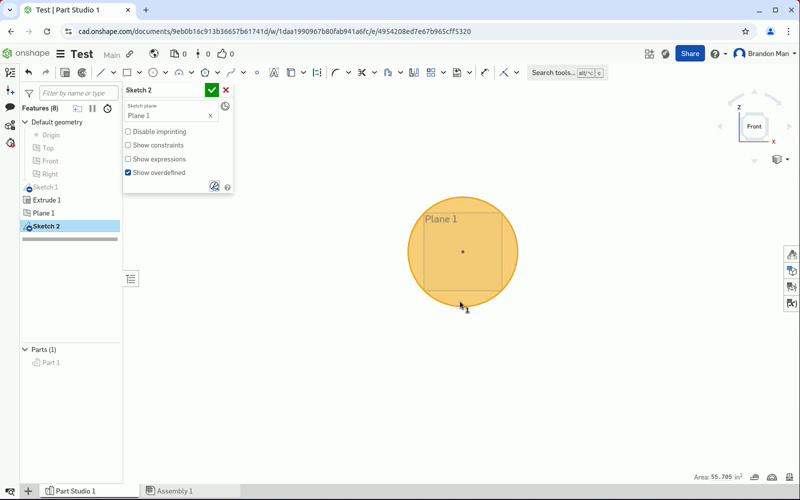
scroll(-6)
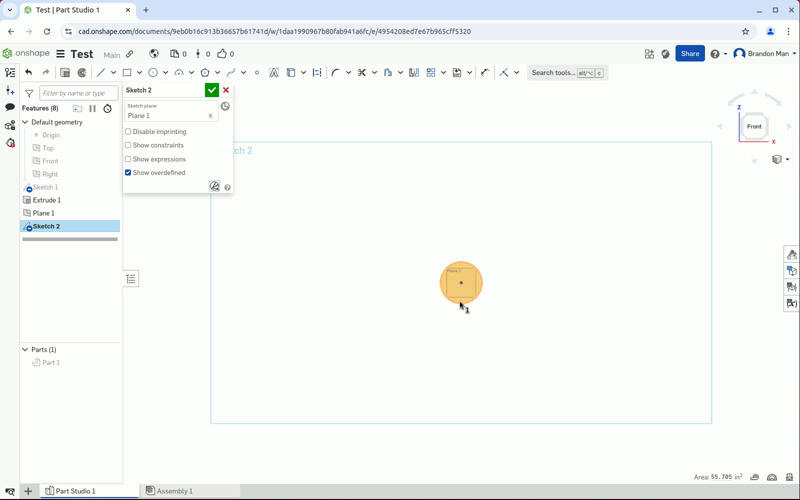
mouse_move(73, 352)
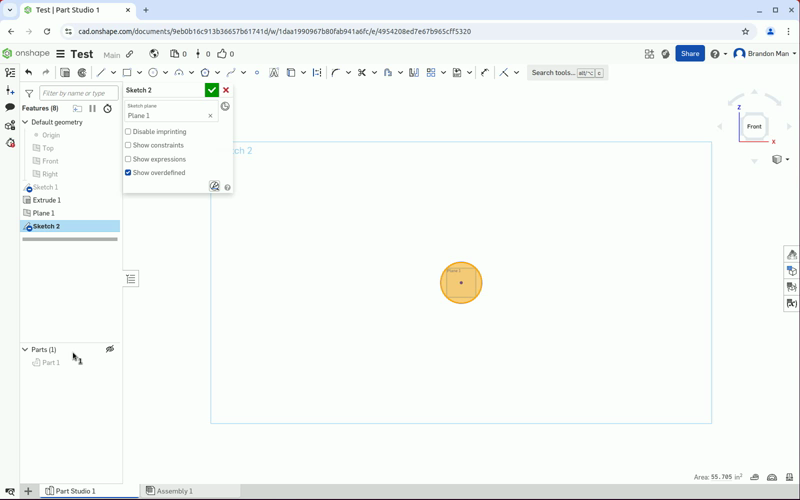
key(shift+y)
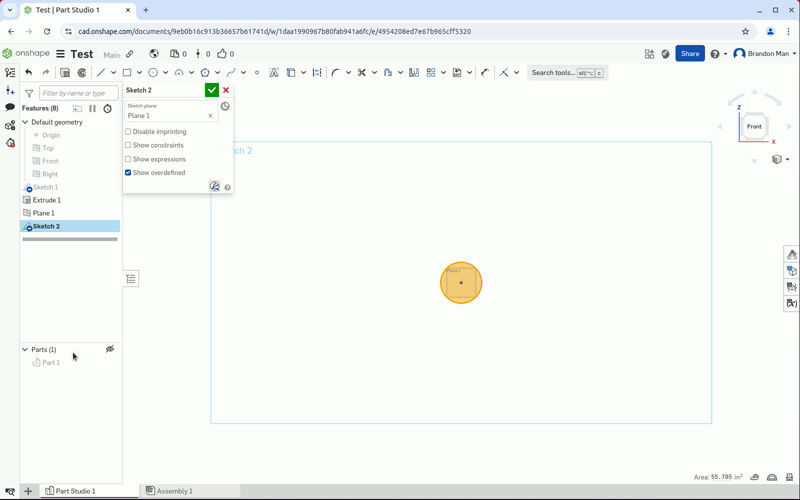
key(shift+e)
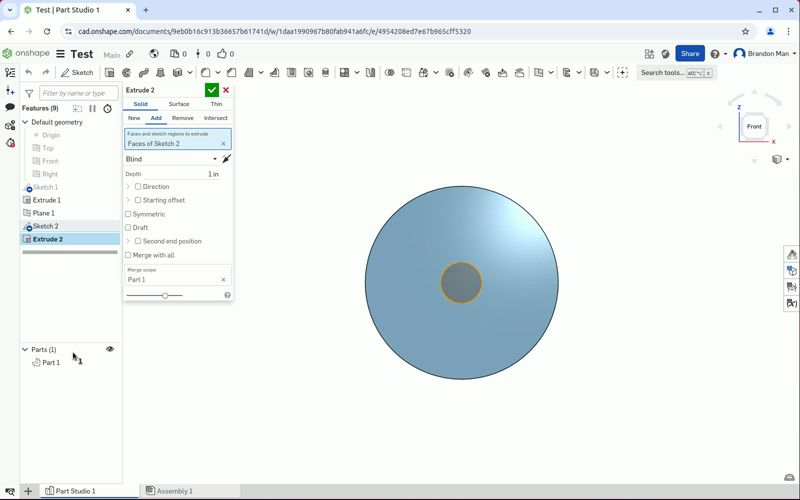
mouse_move(143, 106)
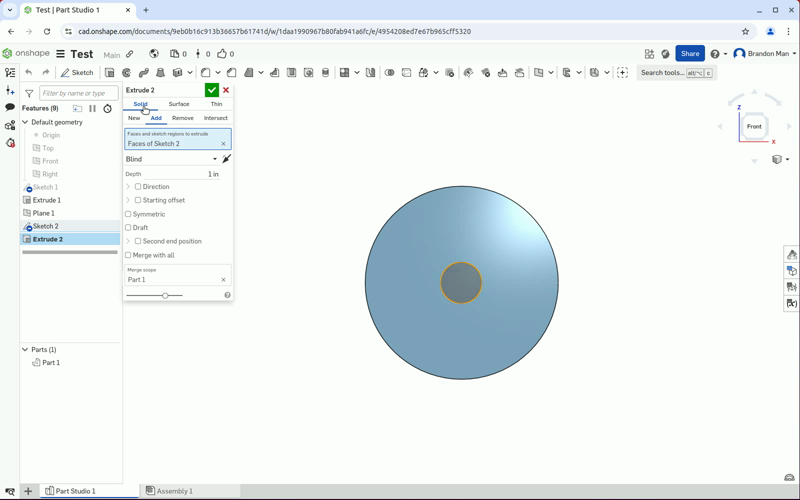
click(143, 106)
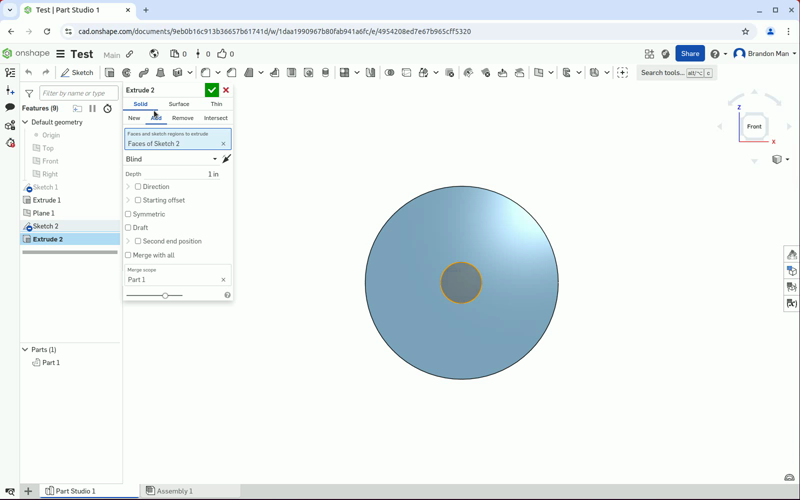
mouse_move(186, 120)
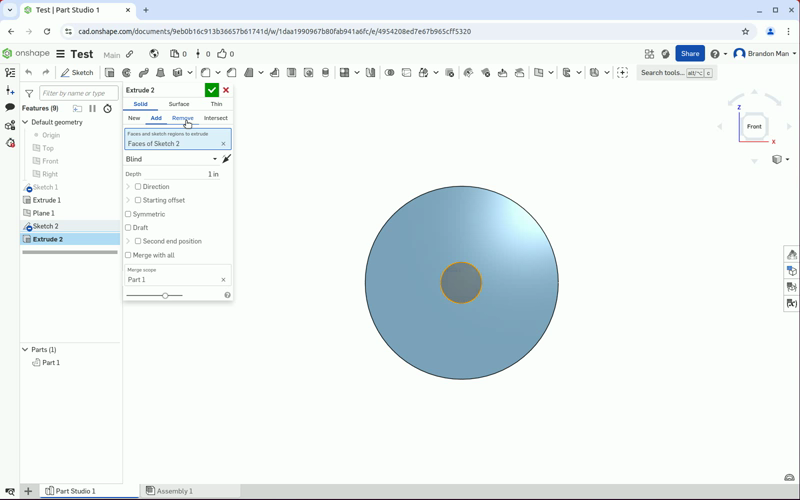
click(186, 120)
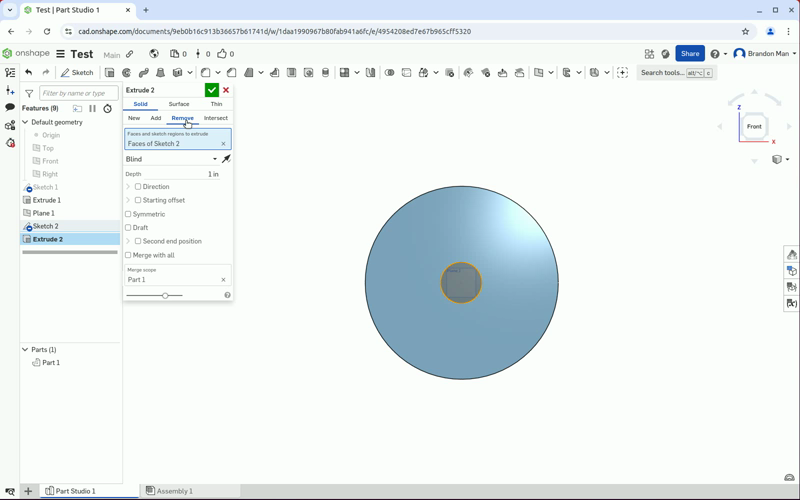
key(tab, 4)
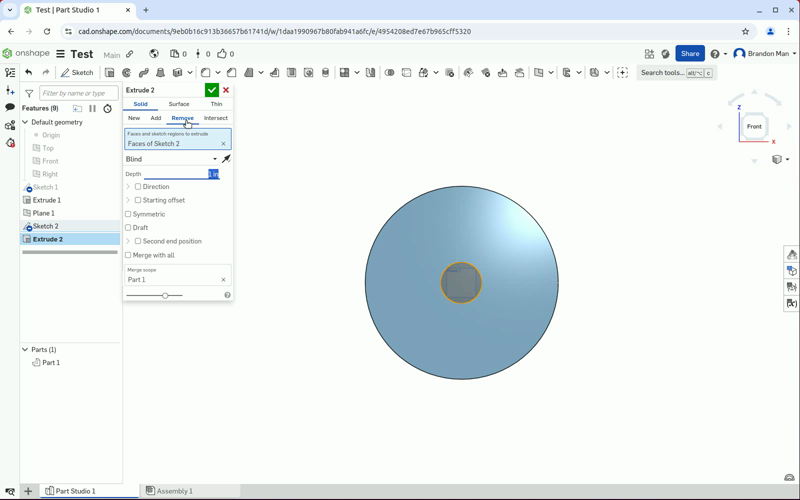
text(6.981)
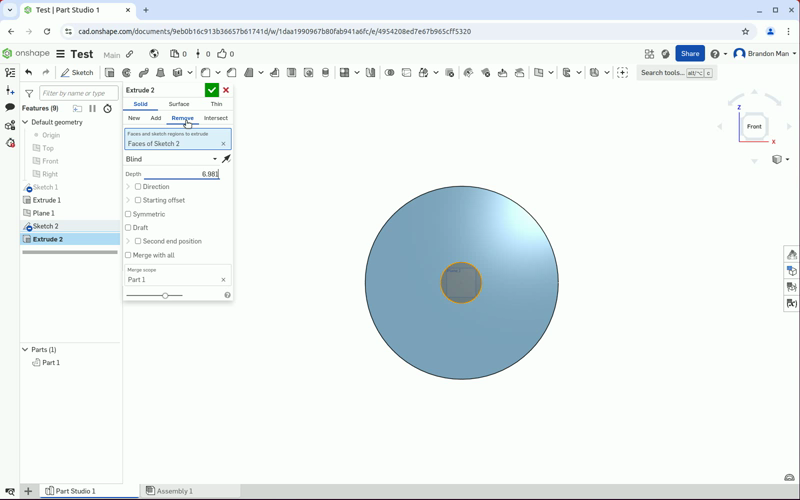
key(tab, 6)
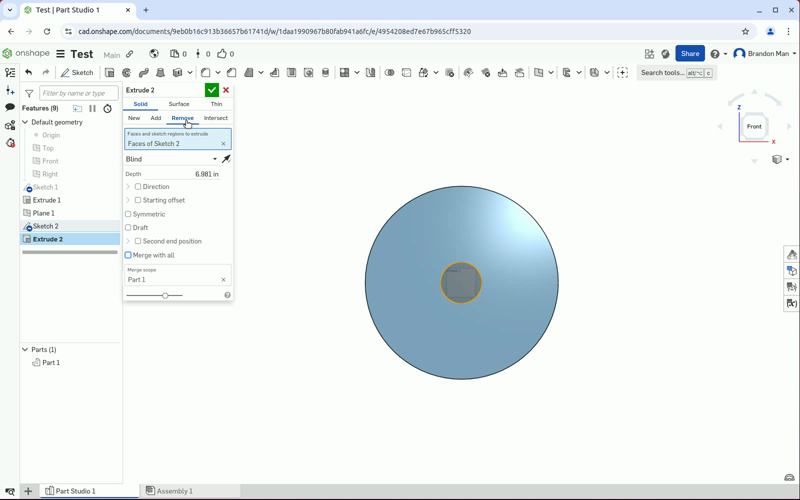
key(space)
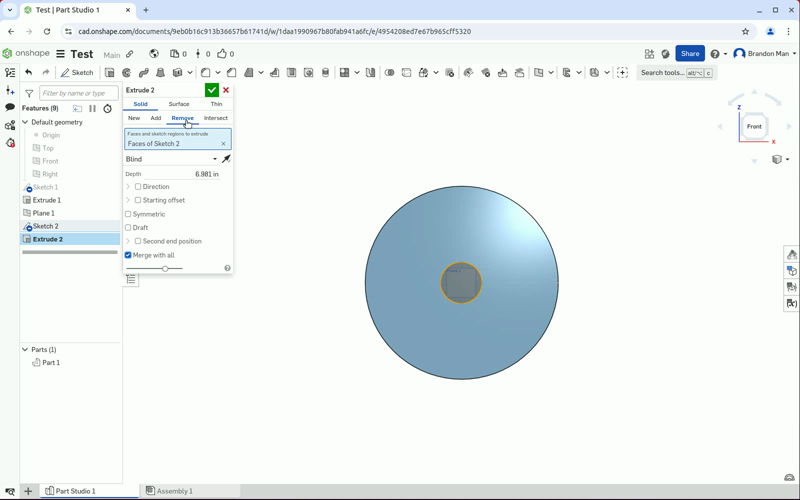
key(enter)
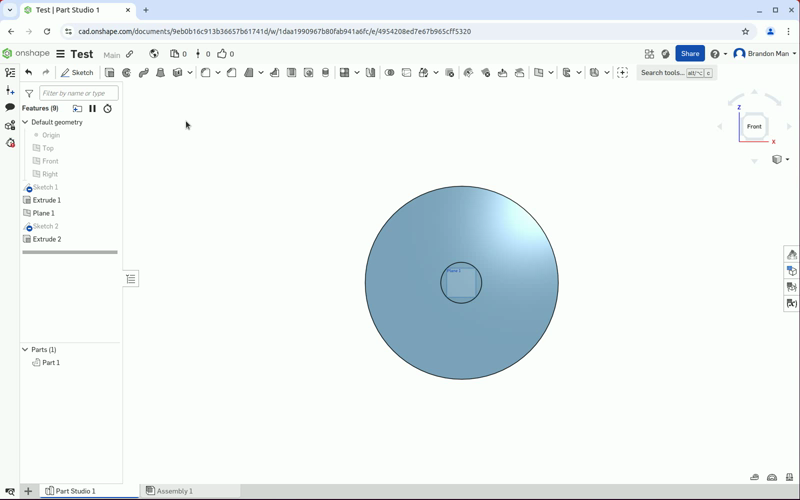
key(shift+h)
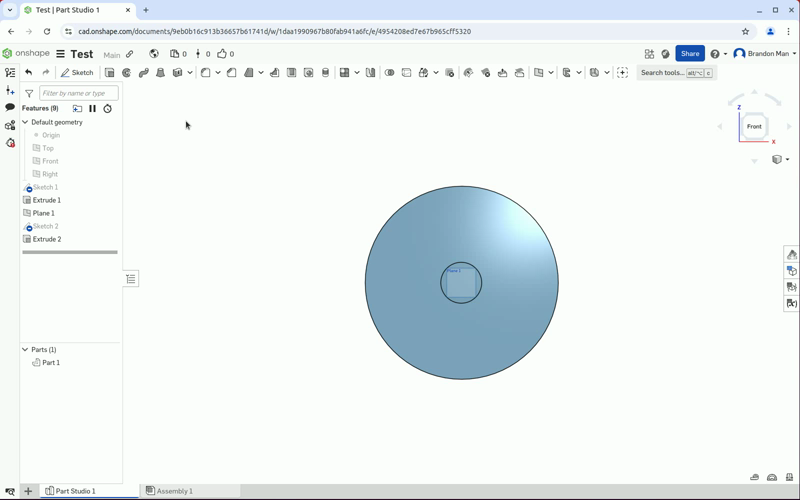
key(shift+h)
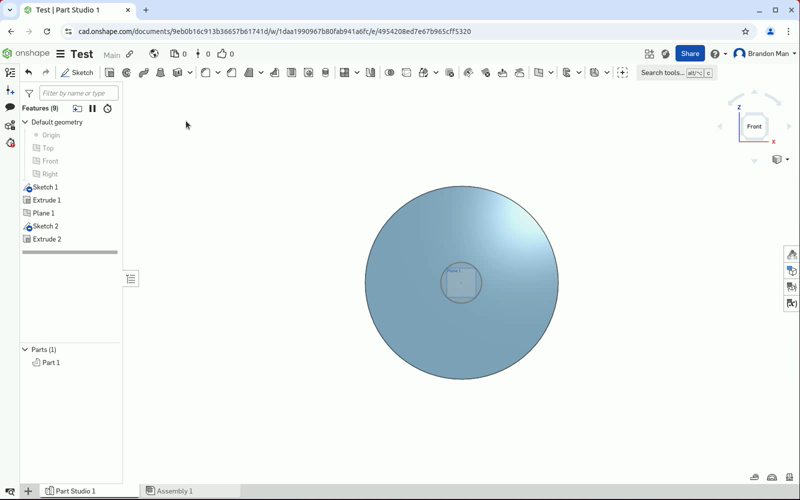
key(shift+7)
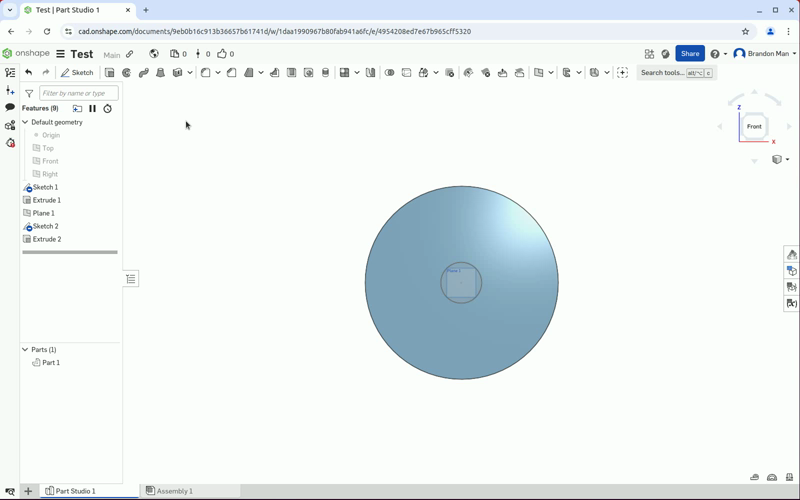
key(left, 2)
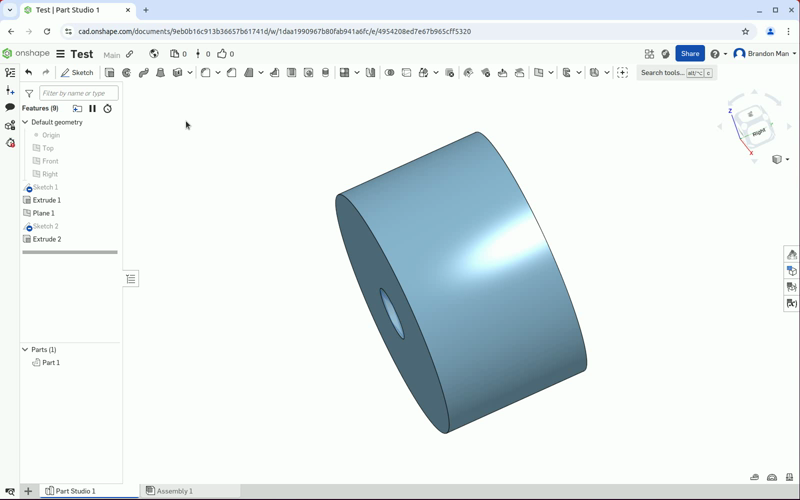
key(down, 2)
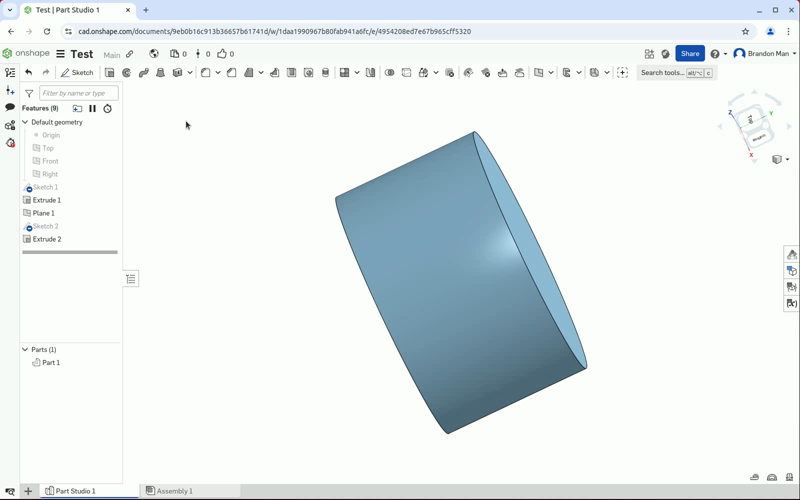
key(up, 2)
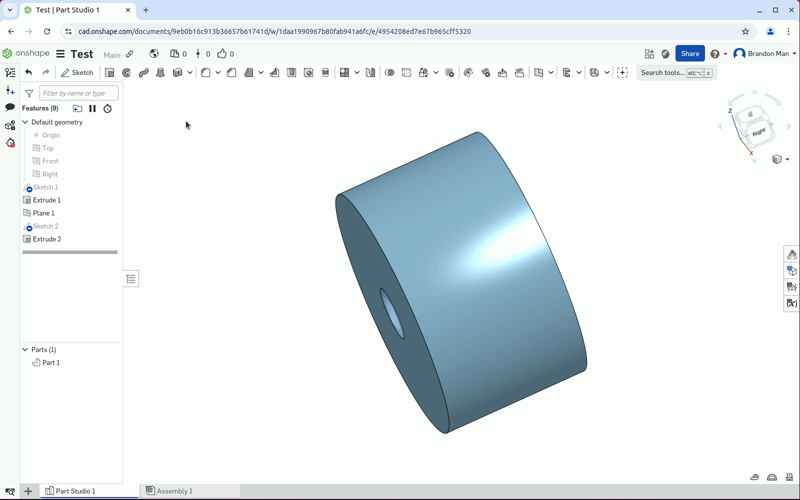
key(right, 2)
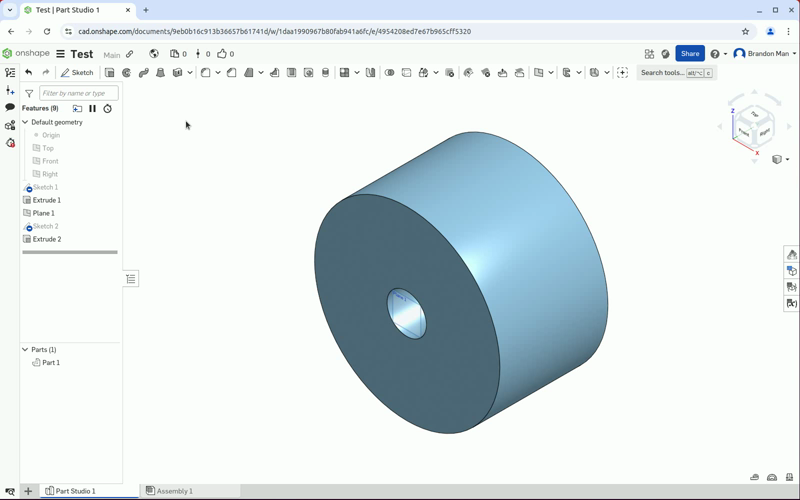
mouse_move(73, 189)
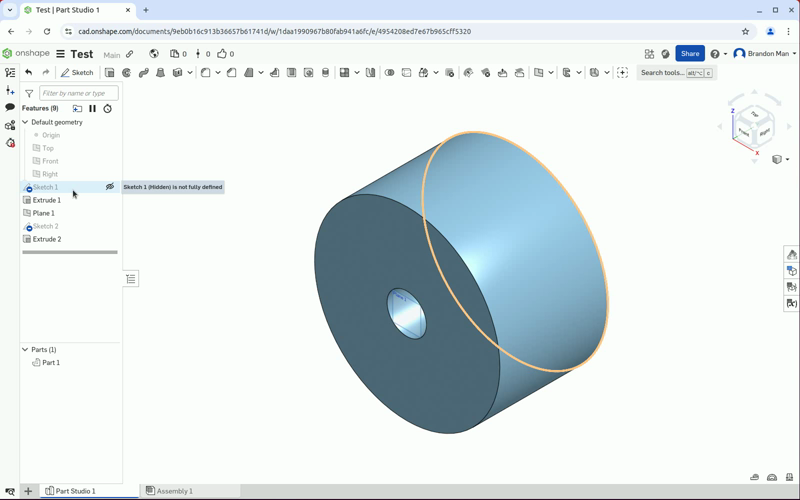
click(73, 189)